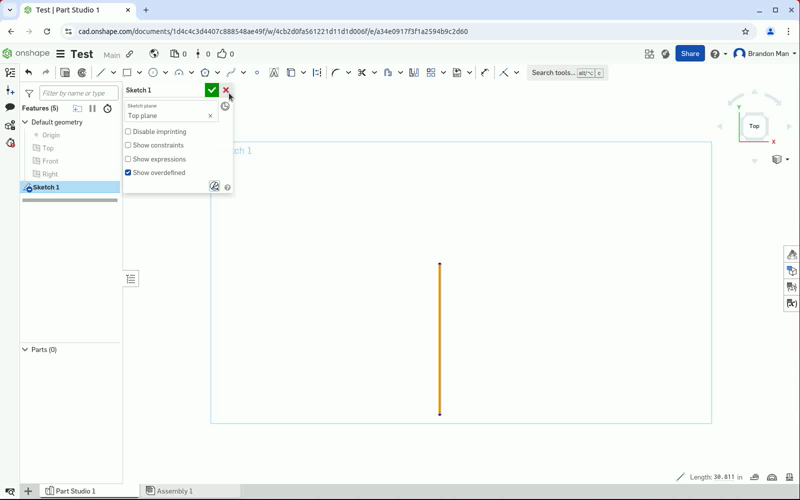
key(shift+h)
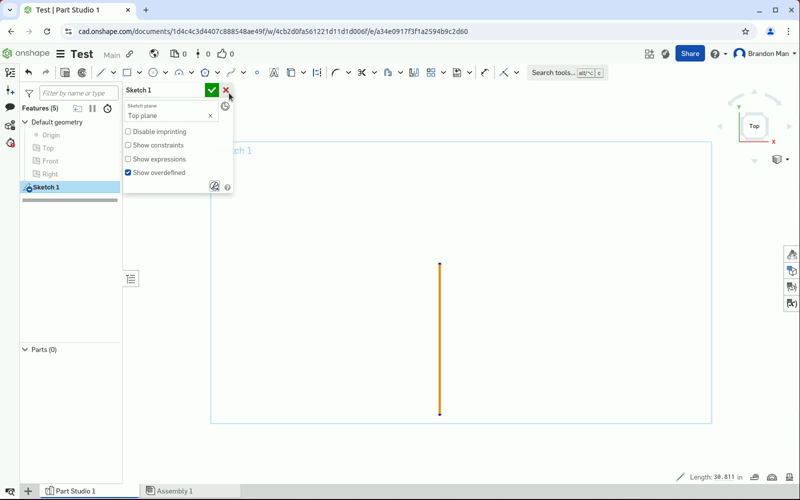
key(shift+s)
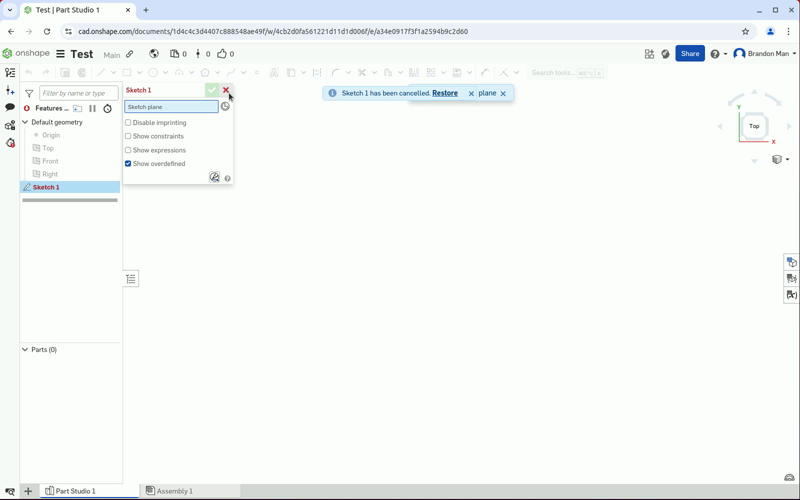
mouse_move(73, 150)
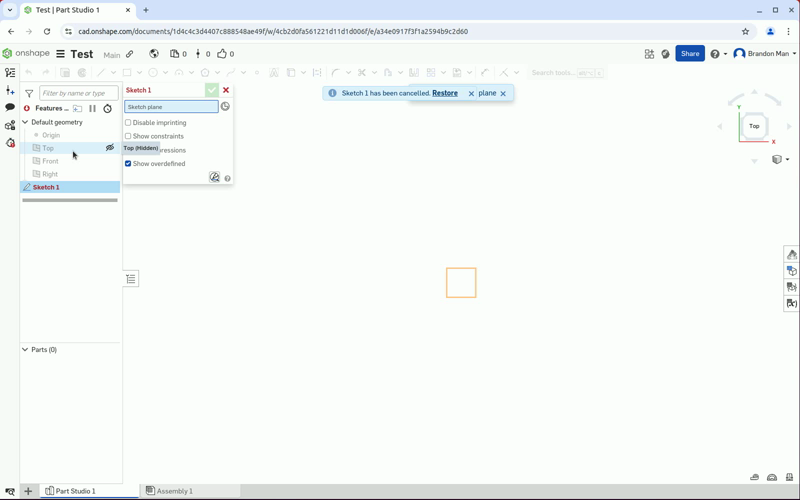
click(73, 150)
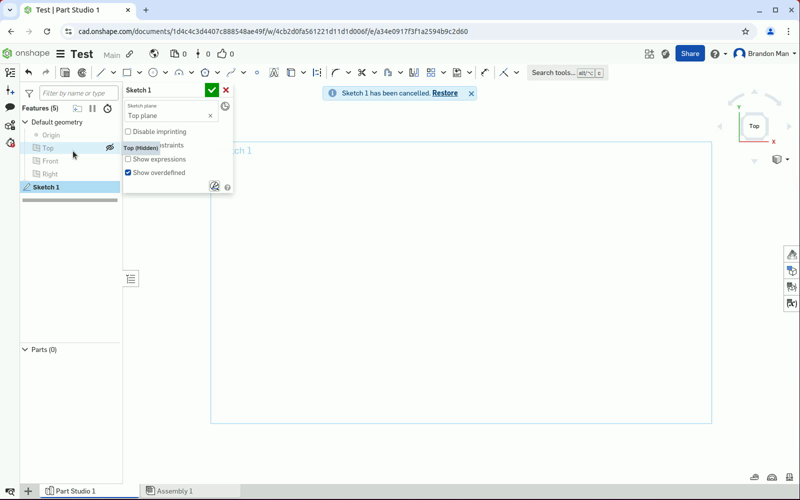
mouse_move(73, 352)
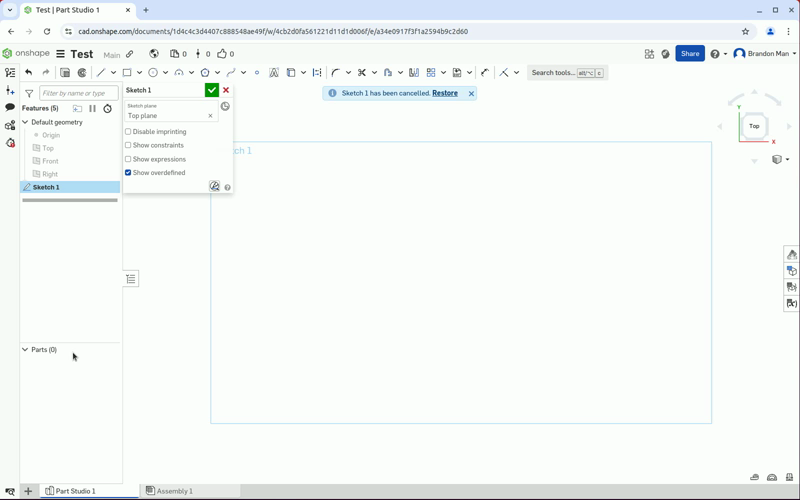
key(y)
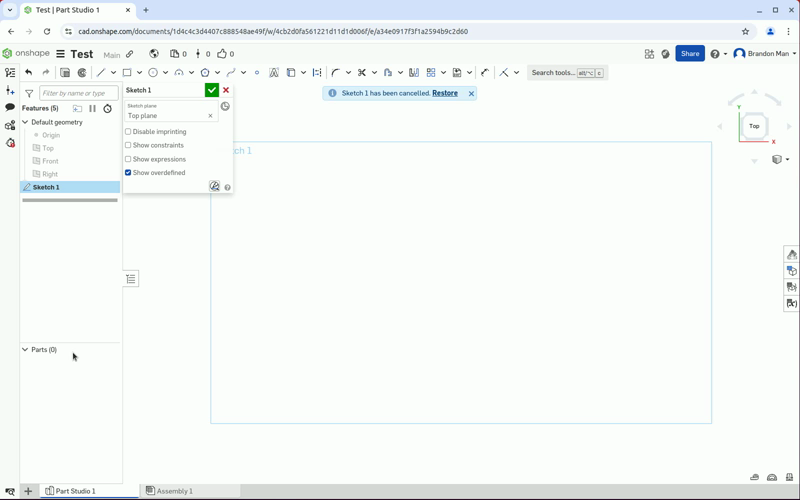
key(c)
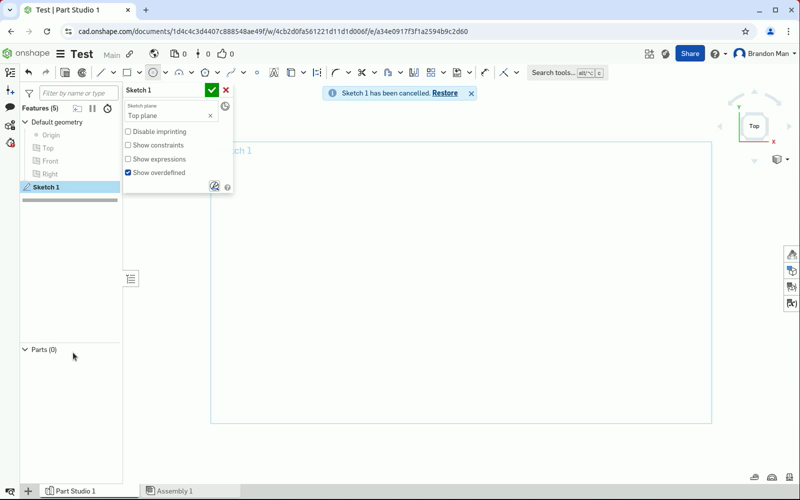
key_down(shift)
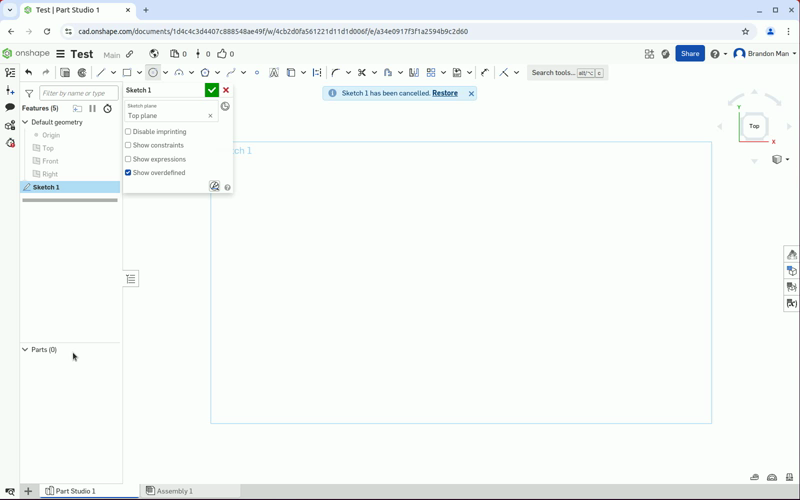
mouse_move(461, 282)
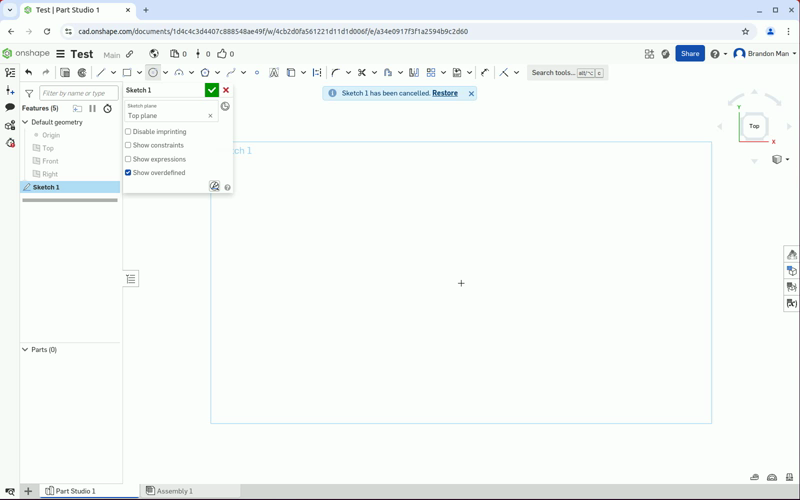
click(461, 282)
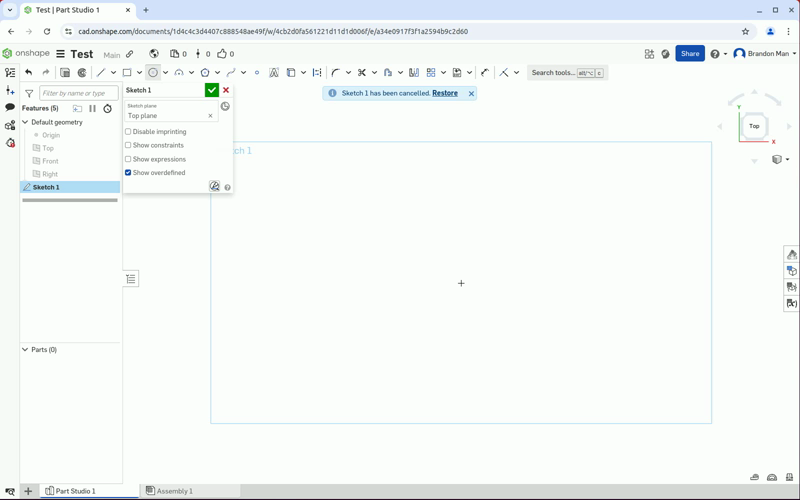
key_up(shift)
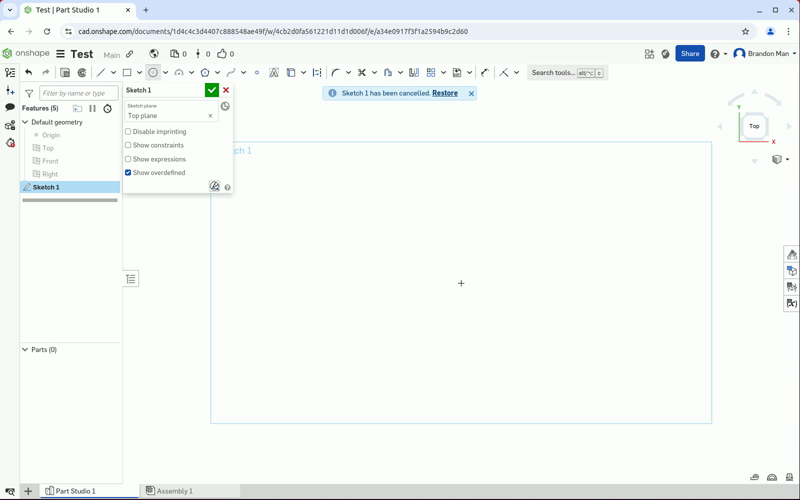
mouse_move(574, 282)
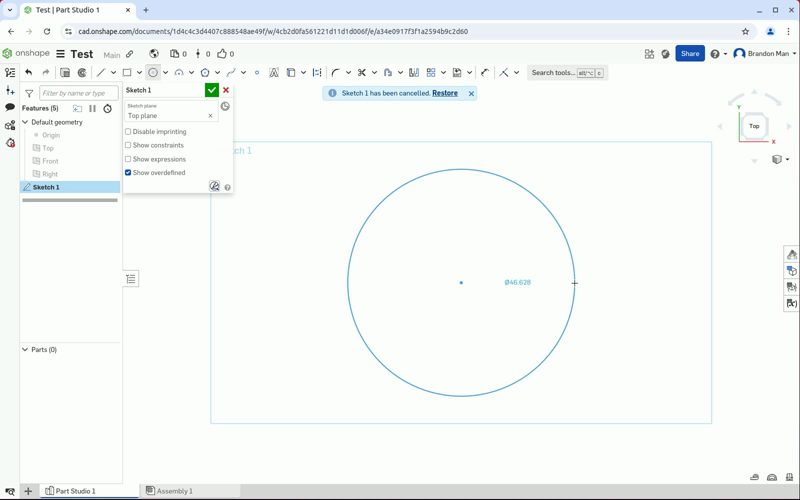
click(574, 282)
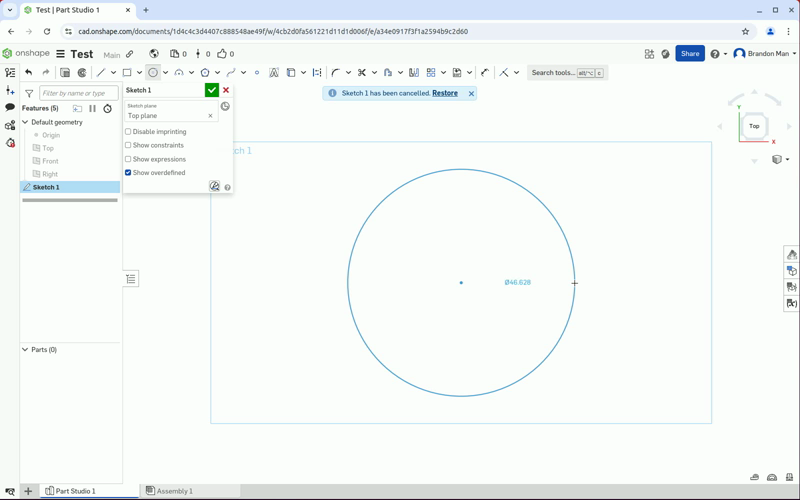
key(esc)
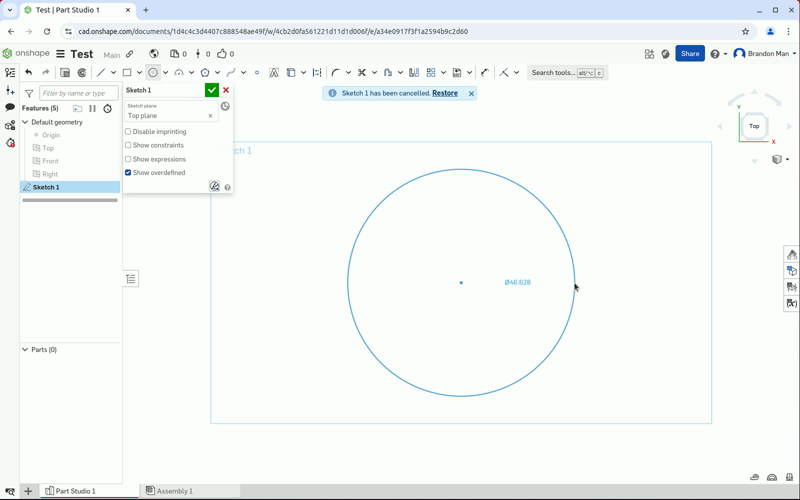
key(c)
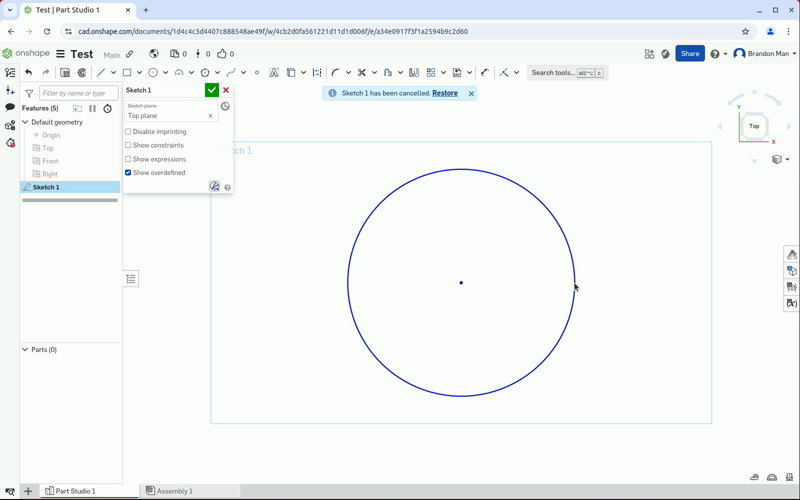
key_down(shift)
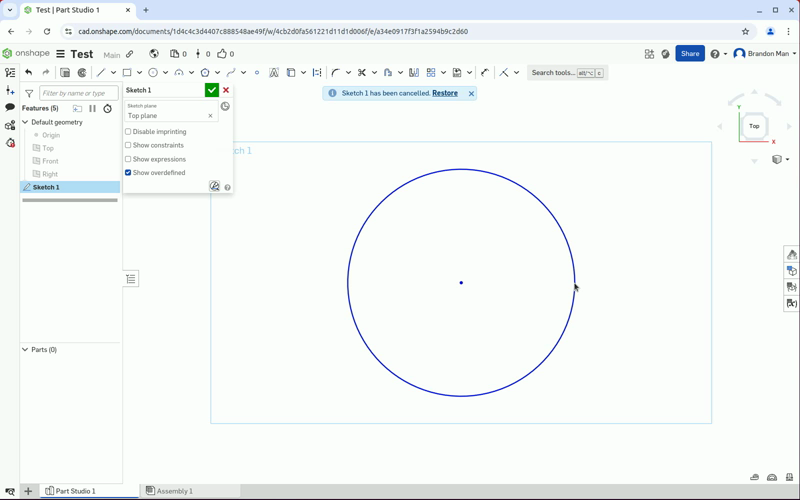
mouse_move(461, 282)
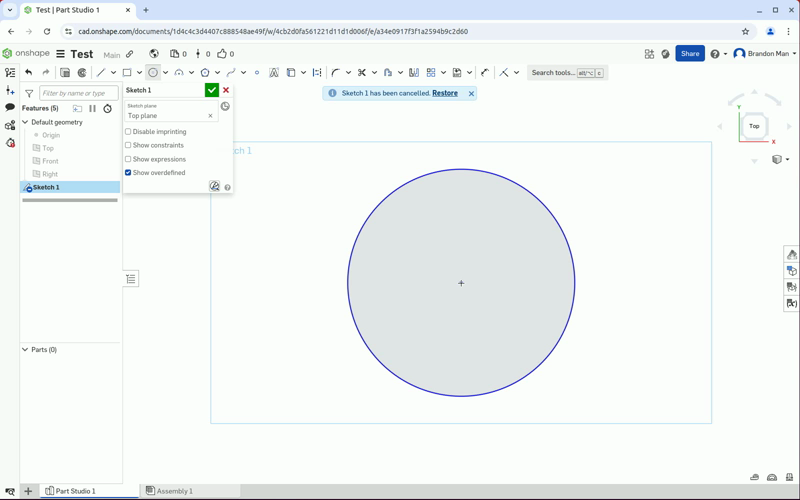
click(461, 282)
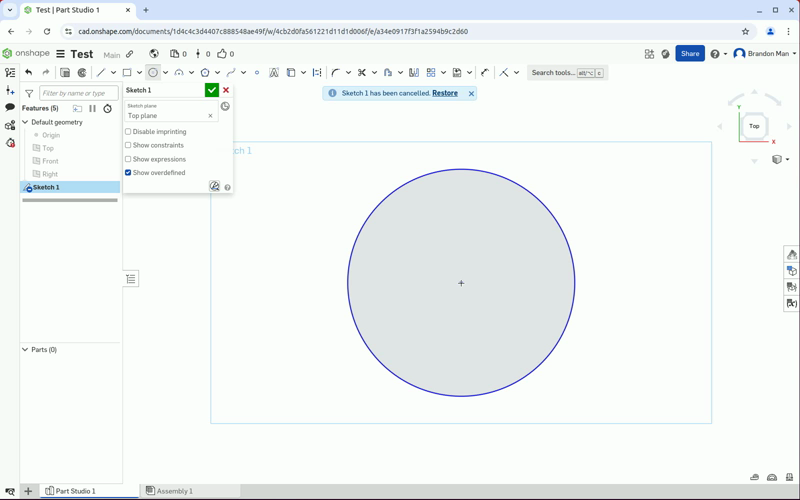
key_up(shift)
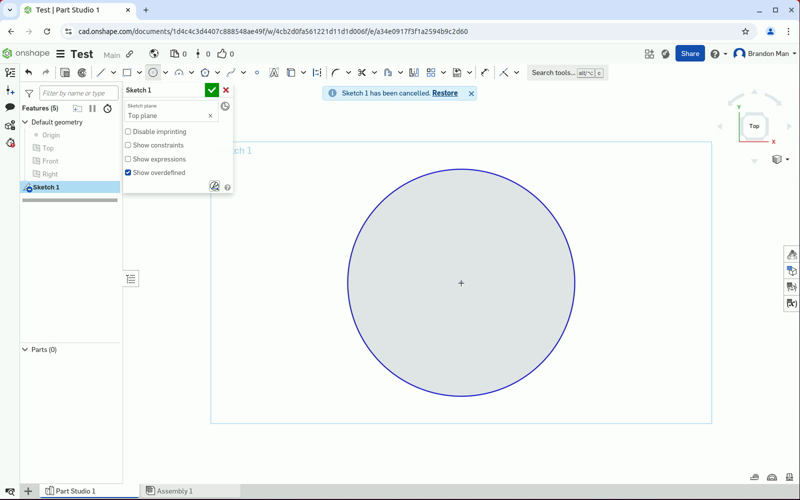
mouse_move(562, 282)
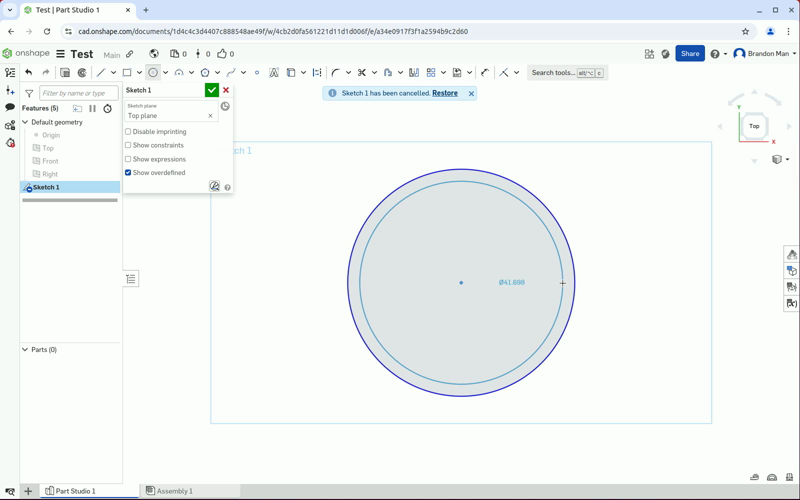
click(562, 282)
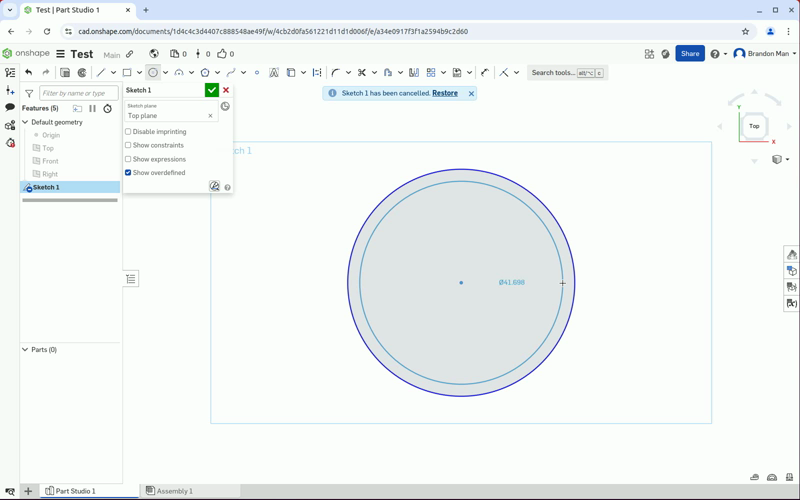
key(esc)
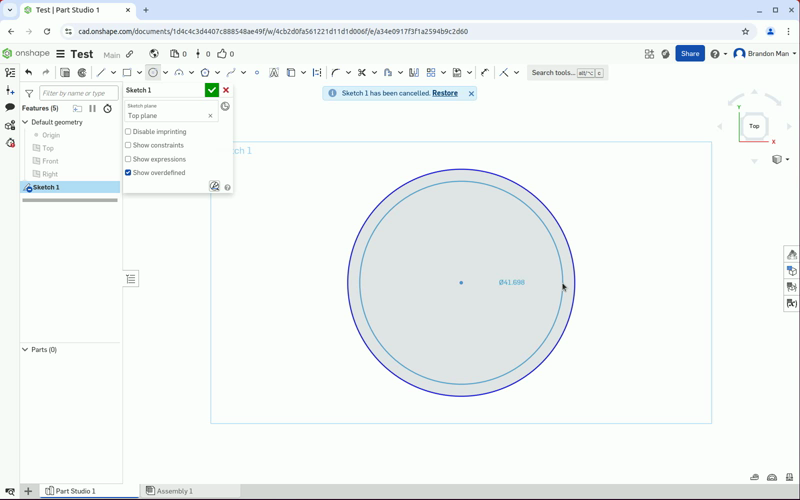
mouse_move(389, 362)
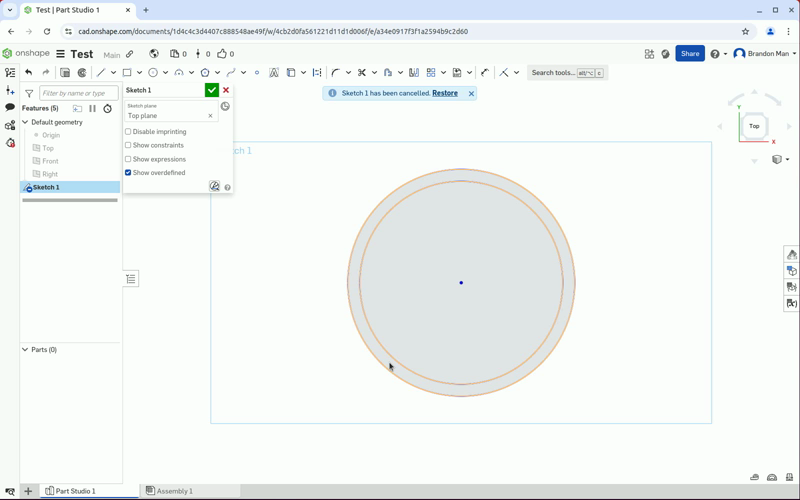
click(389, 362)
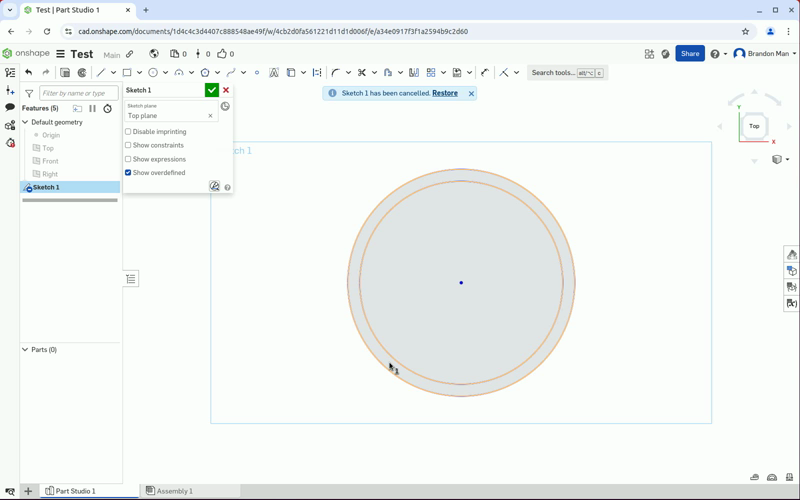
mouse_move(73, 352)
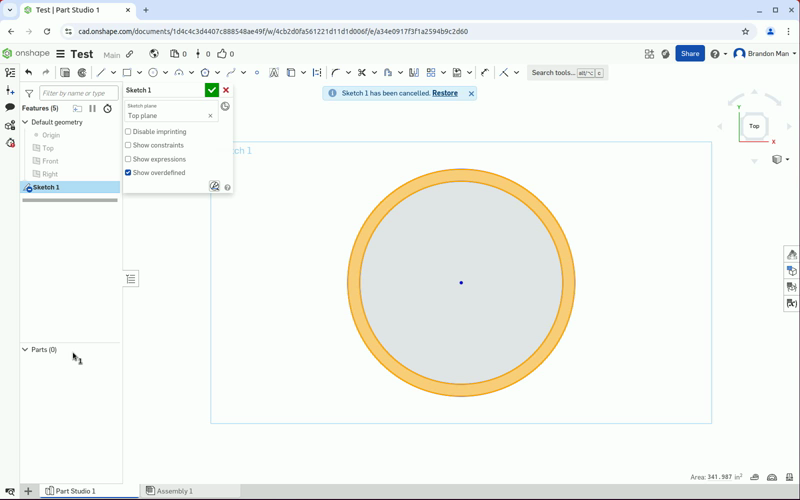
key(shift+y)
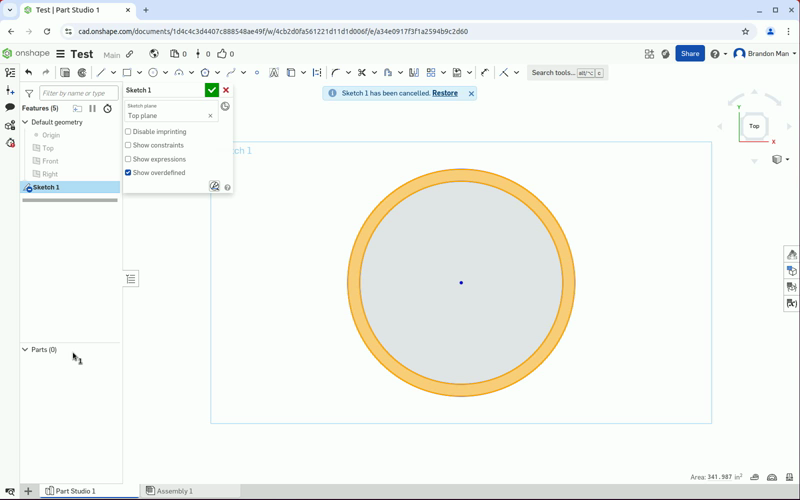
key(shift+e)
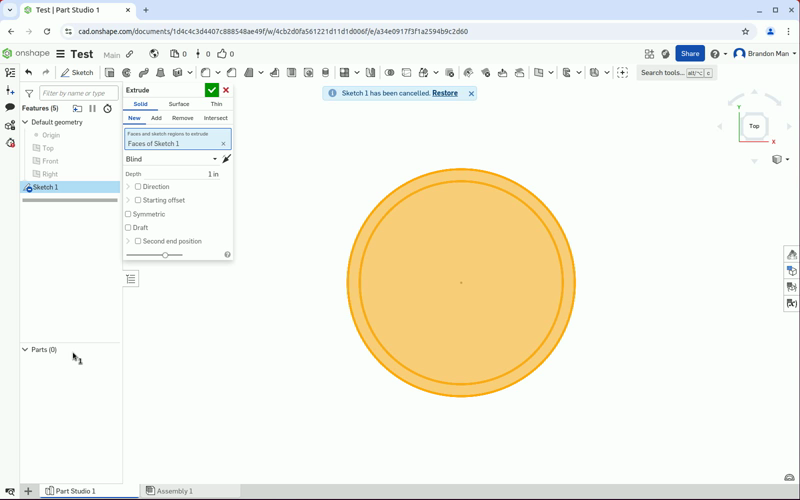
mouse_move(143, 106)
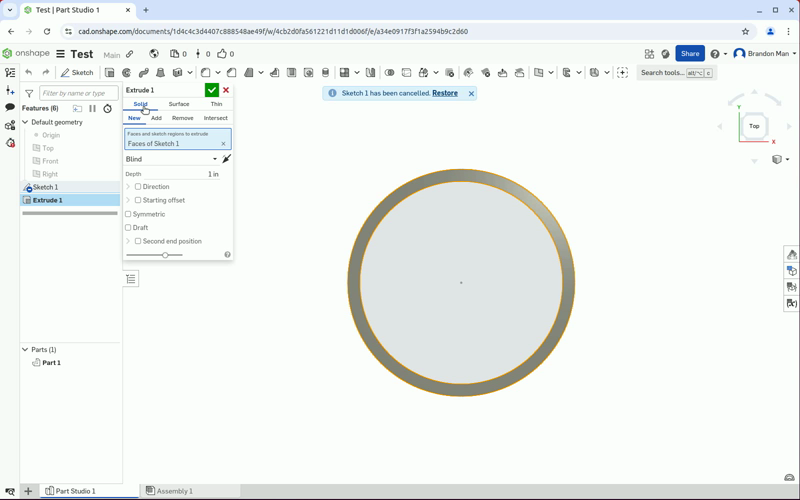
click(143, 106)
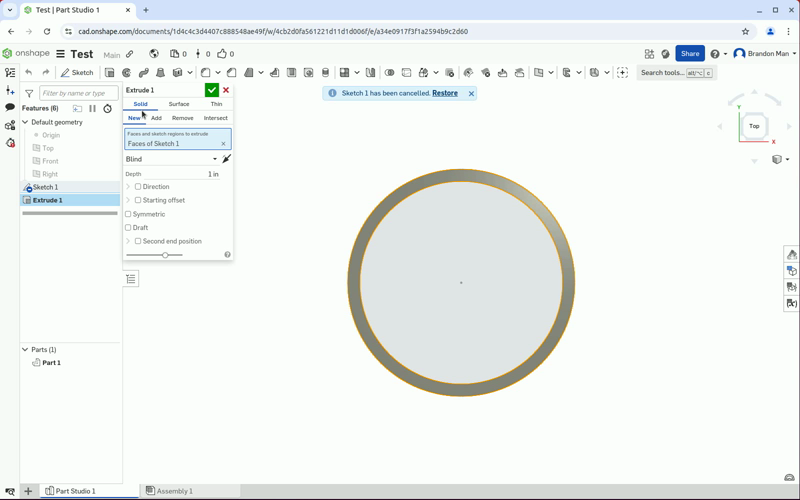
mouse_move(137, 120)
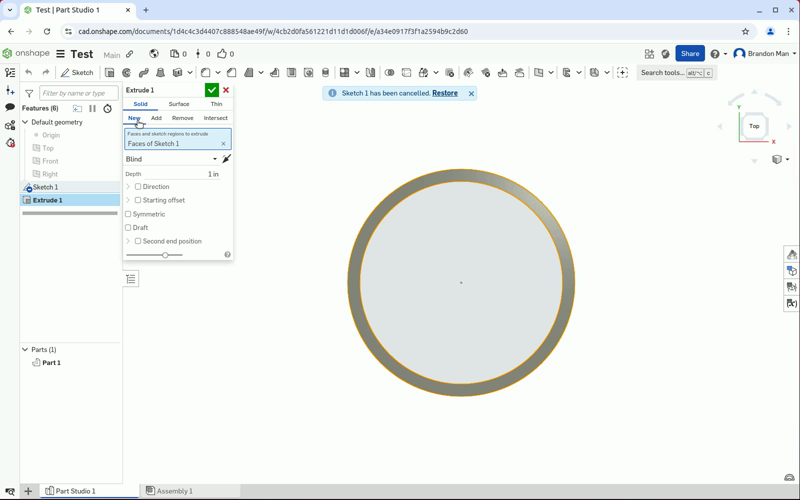
click(137, 120)
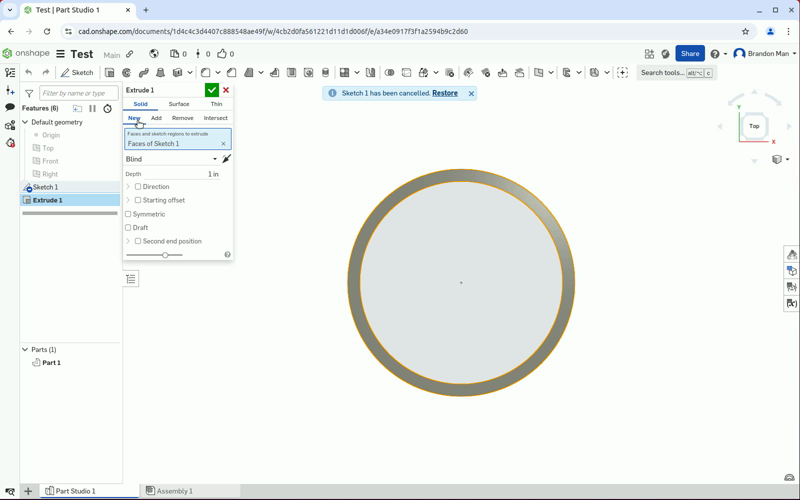
key(tab, 4)
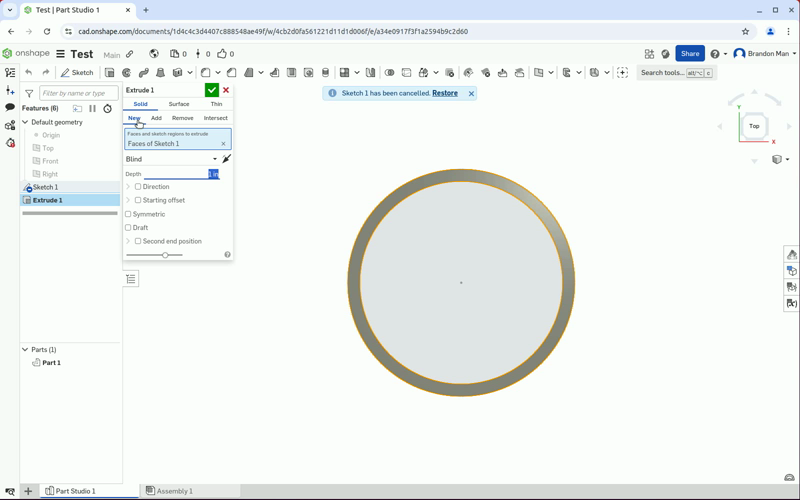
text(6.018)
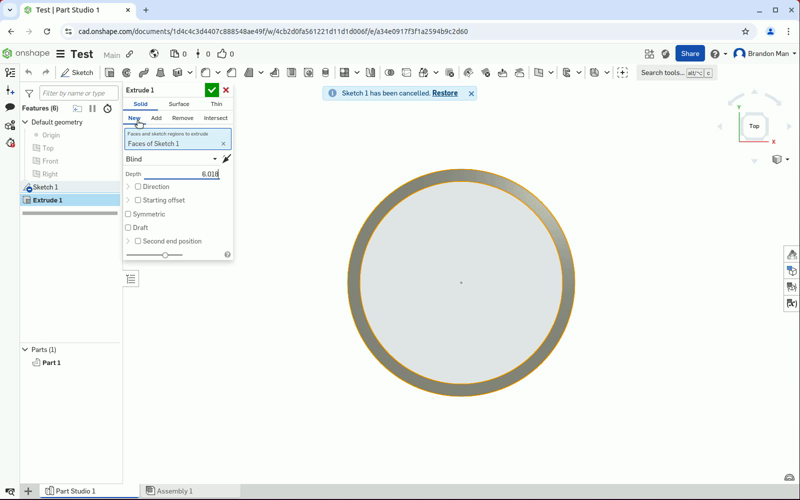
key(enter)
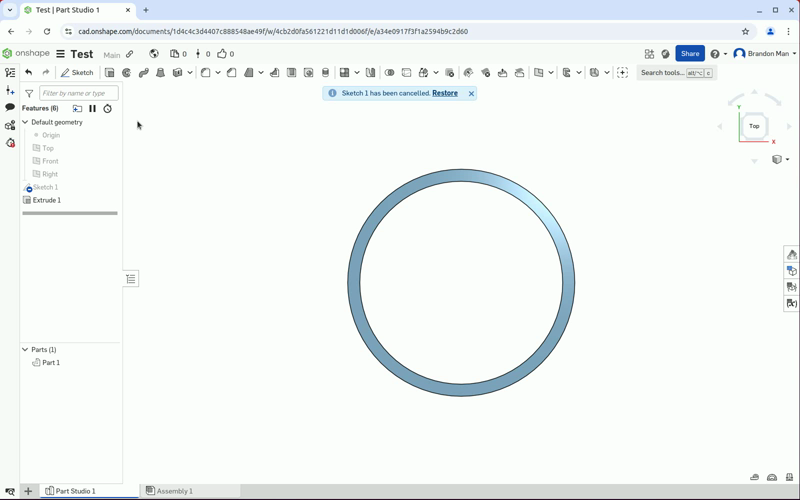
key(shift+h)
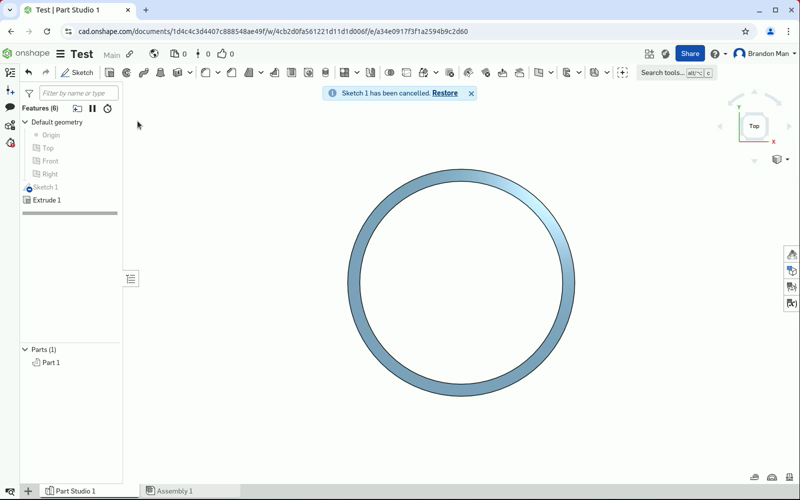
key(shift+h)
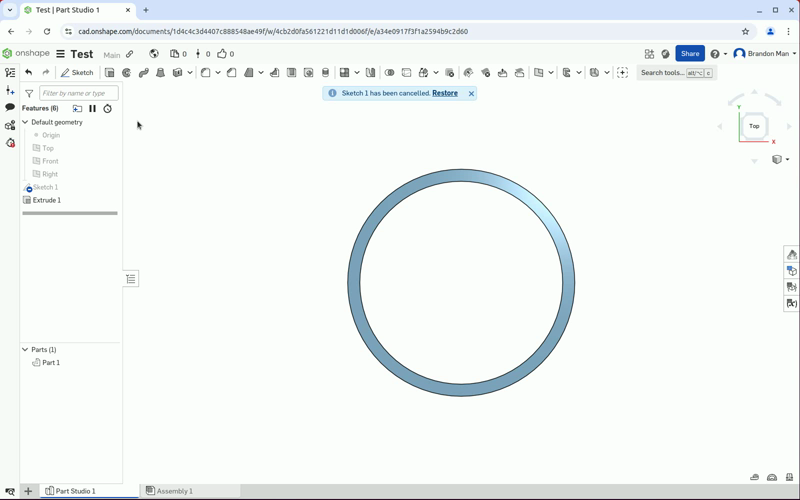
mouse_move(73, 189)
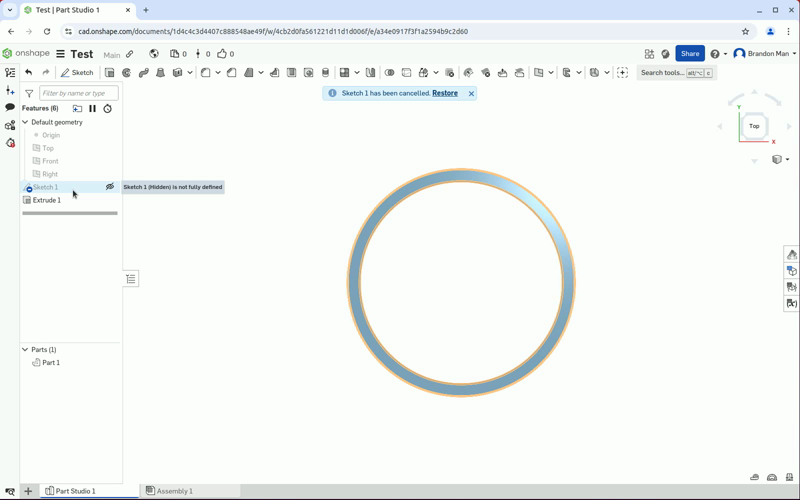
click(73, 189)
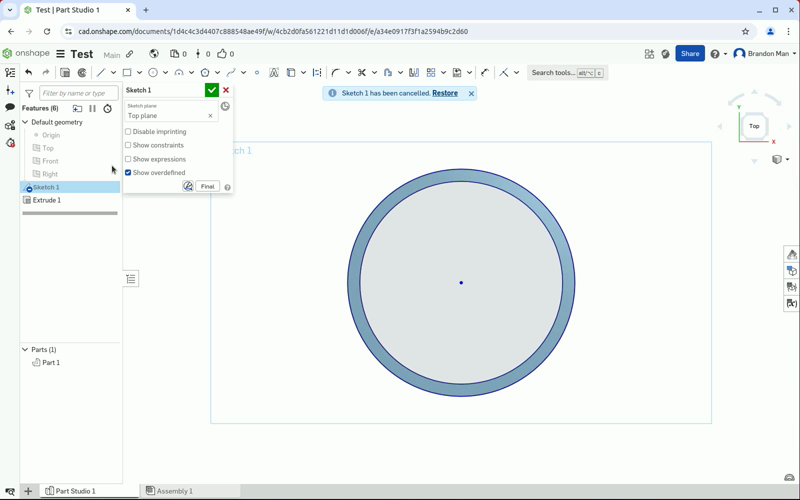
mouse_move(229, 92)
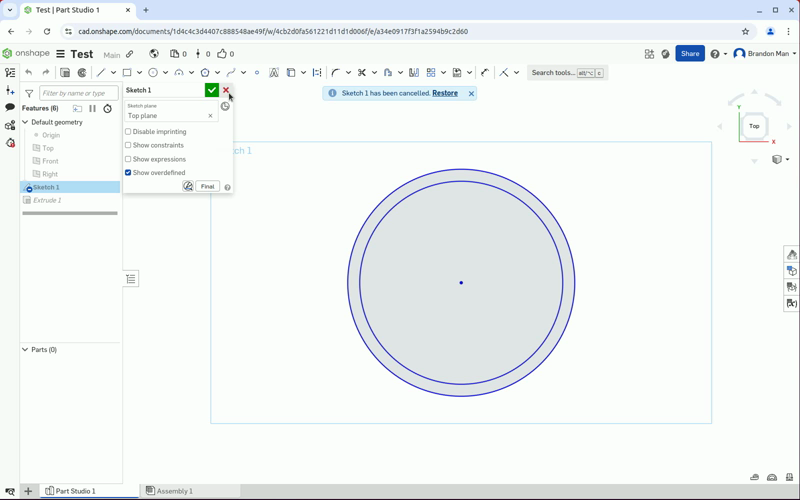
click(229, 92)
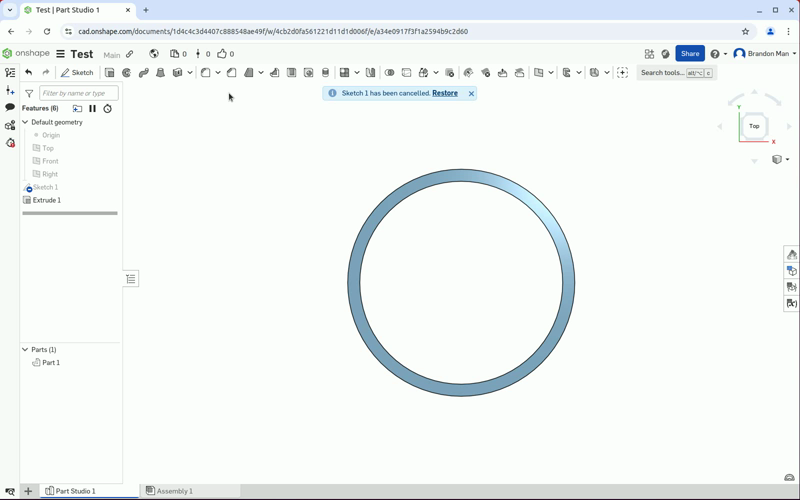
mouse_move(541, 75)
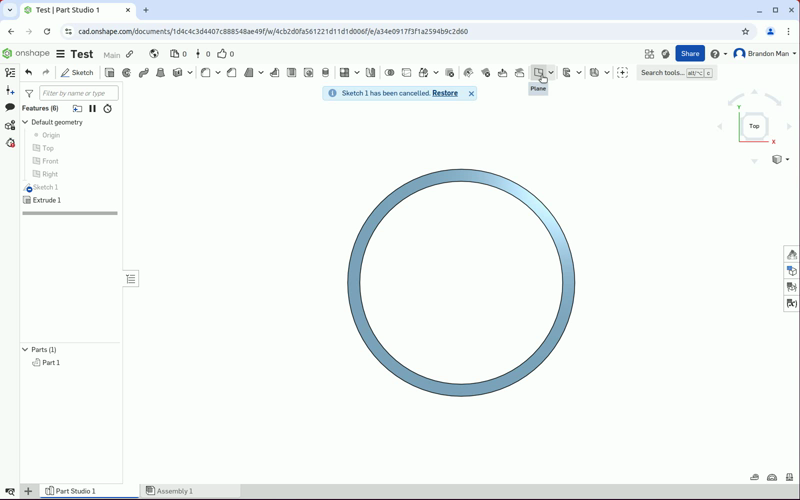
click(541, 75)
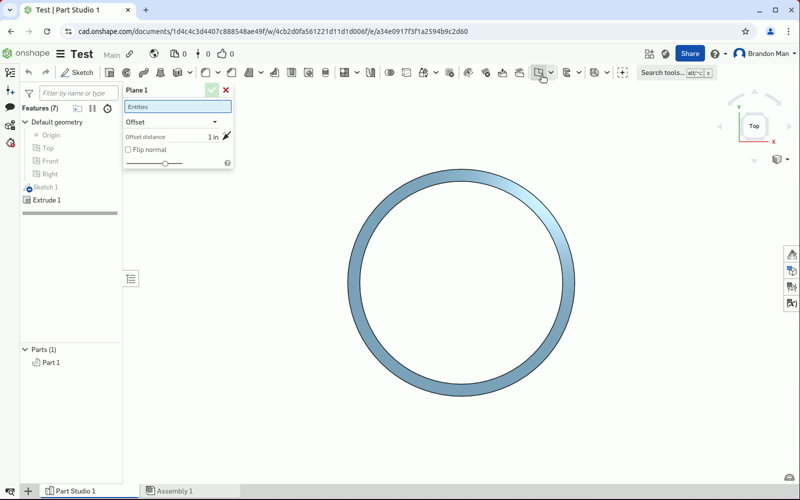
mouse_move(73, 150)
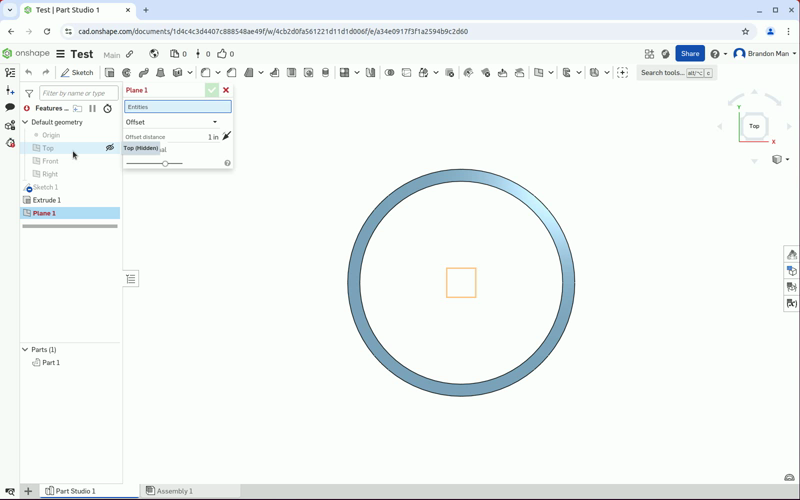
click(73, 150)
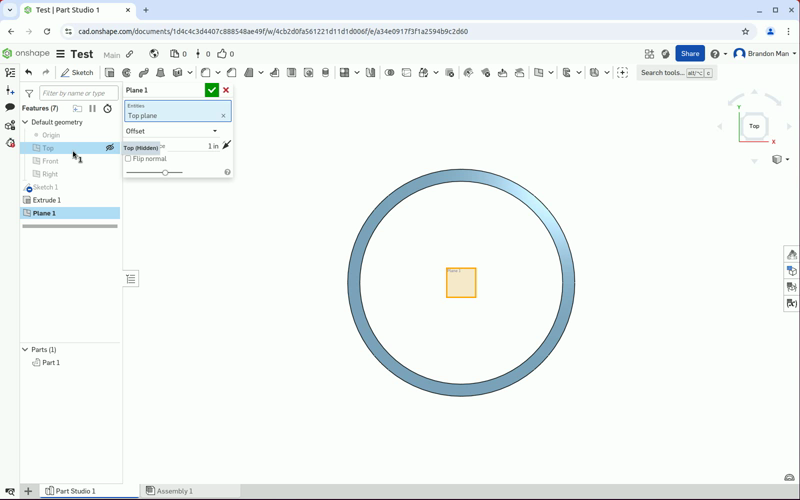
key(tab, 2)
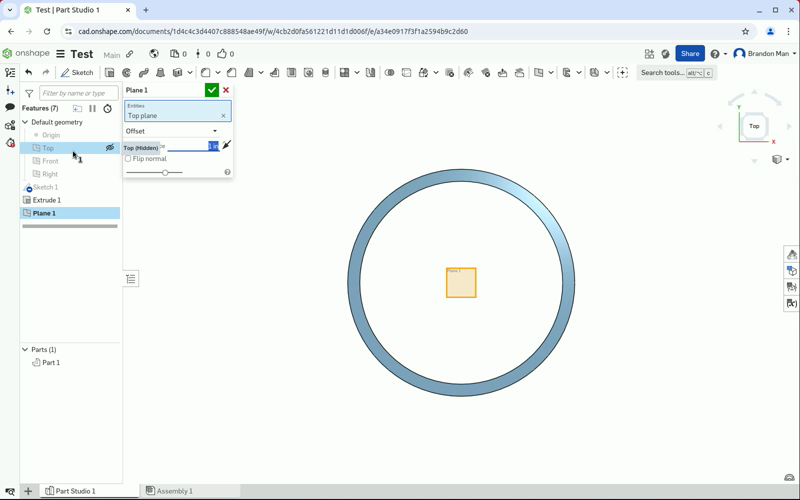
text(6.008)
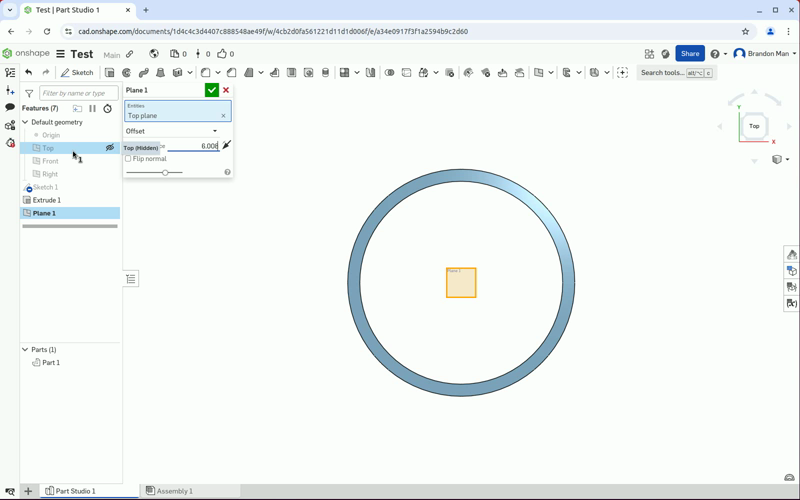
key(enter, 2)
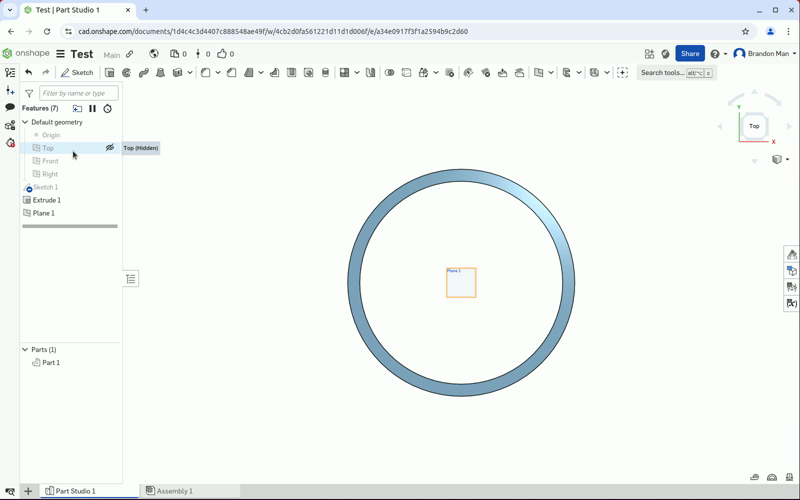
key(shift+s)
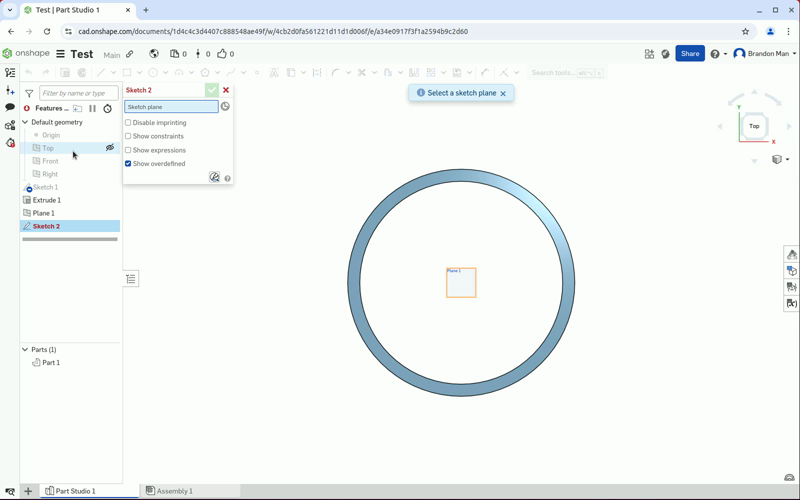
mouse_move(73, 215)
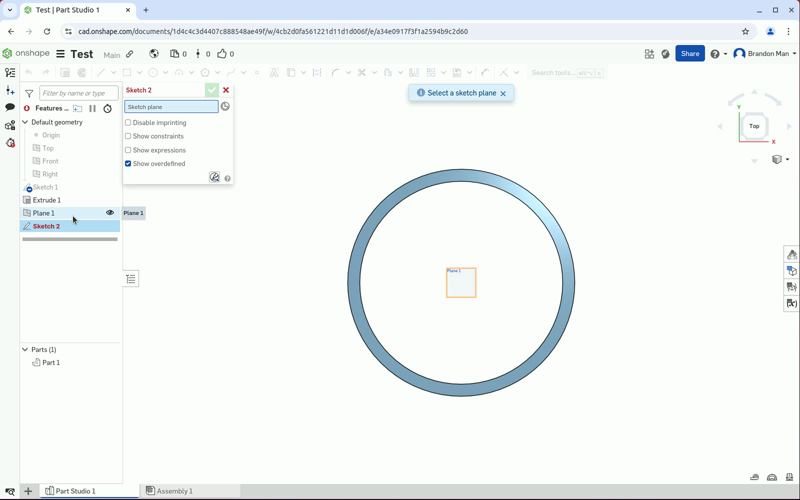
click(73, 215)
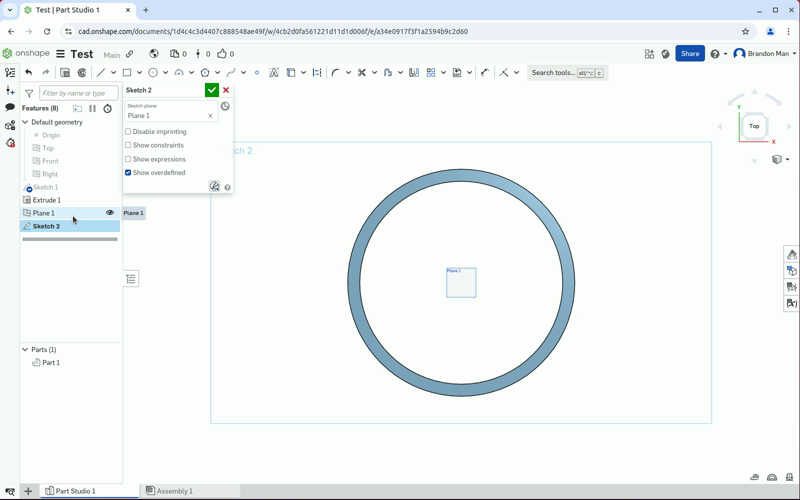
mouse_move(73, 352)
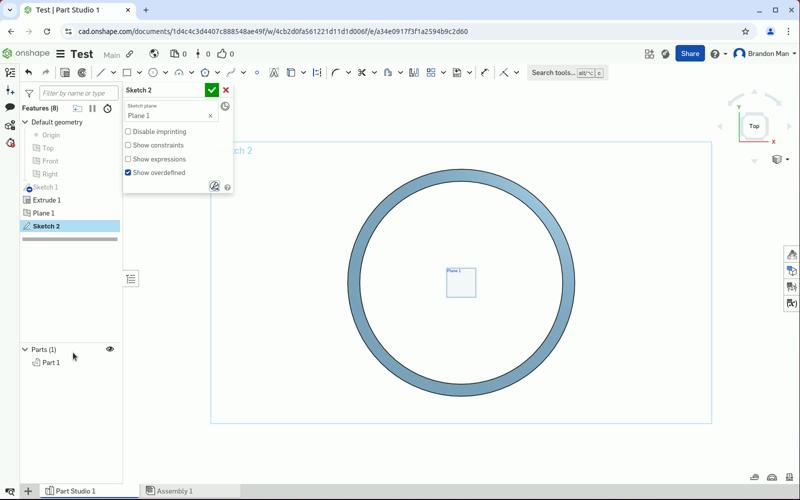
key(y)
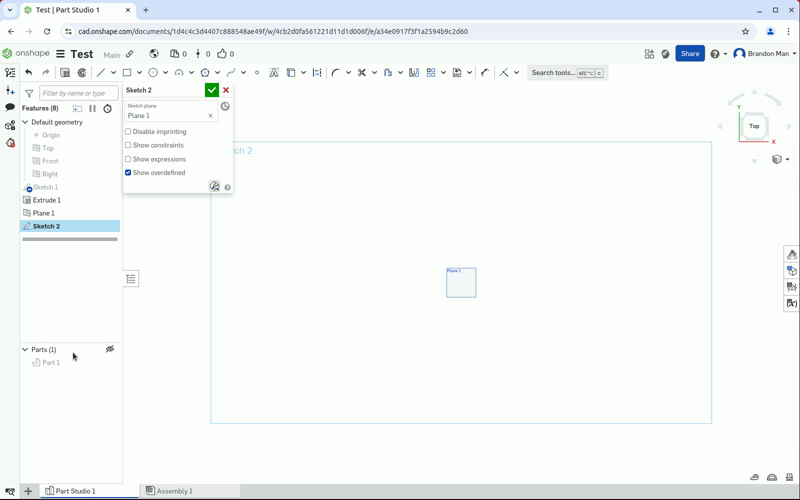
key(c)
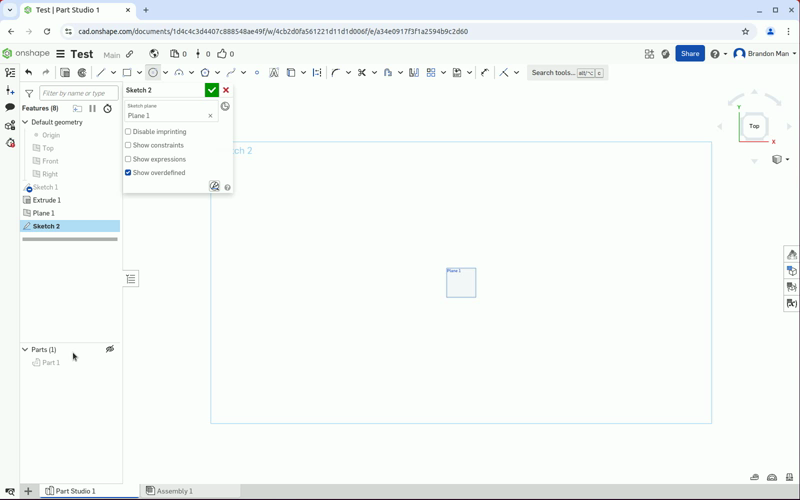
key_down(shift)
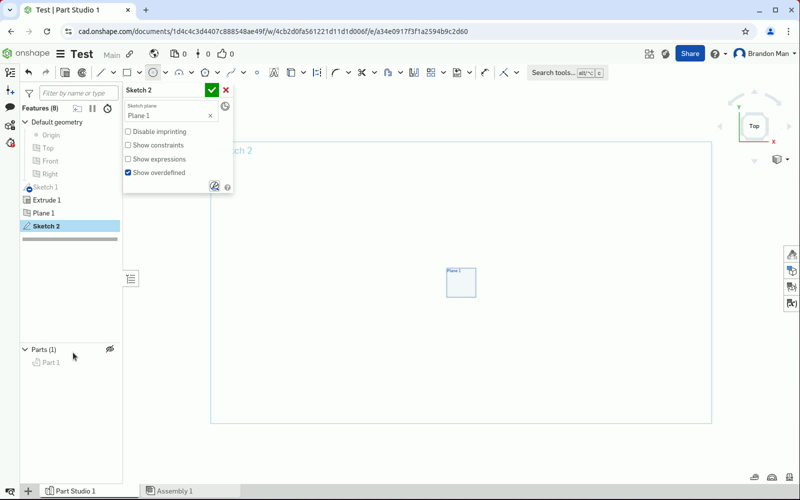
mouse_move(460, 282)
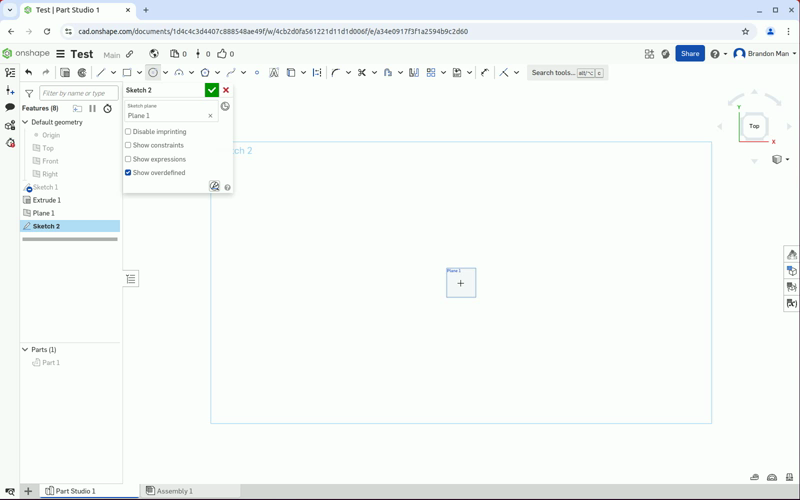
click(460, 282)
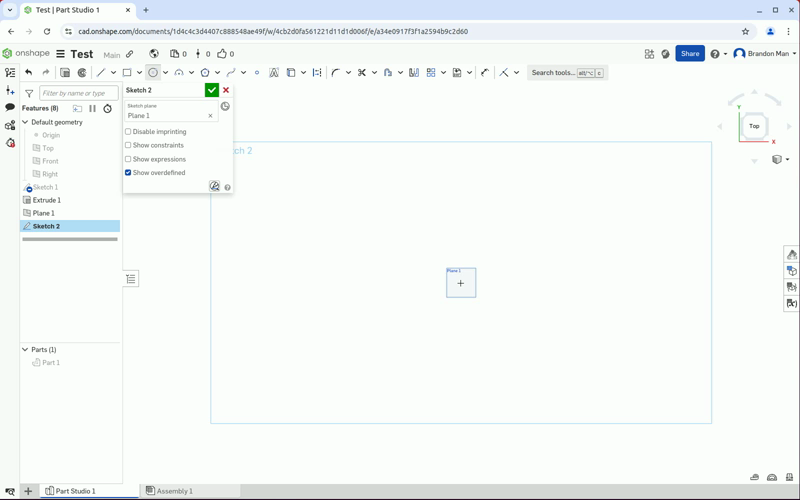
key_up(shift)
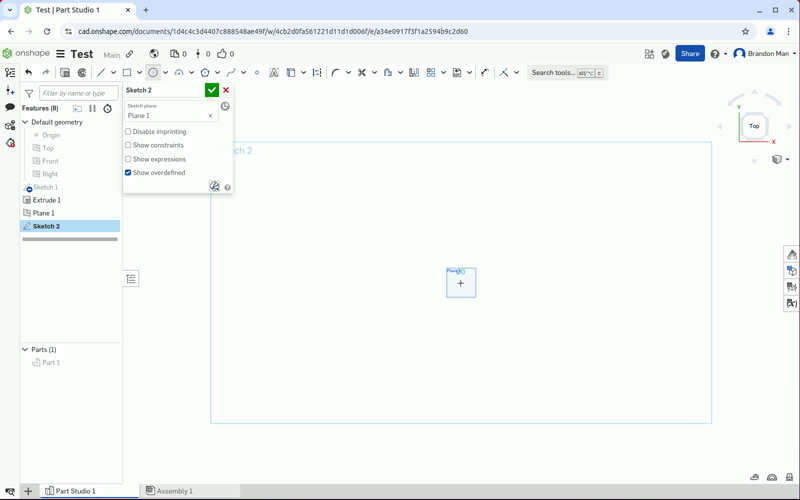
mouse_move(569, 282)
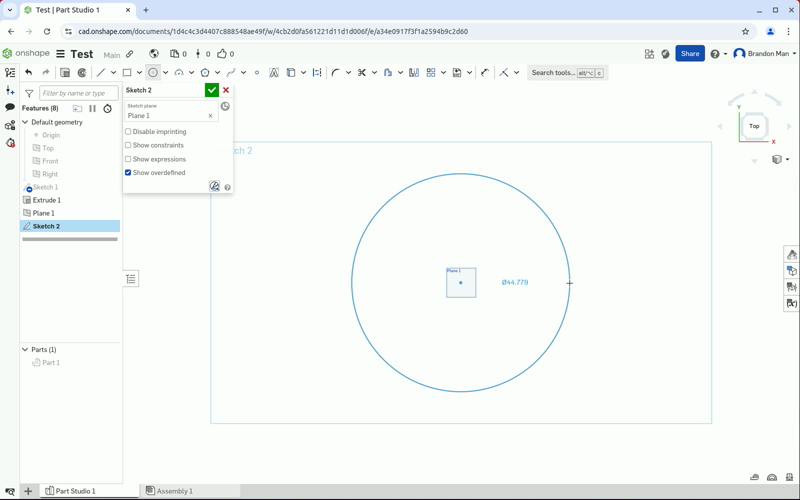
click(569, 282)
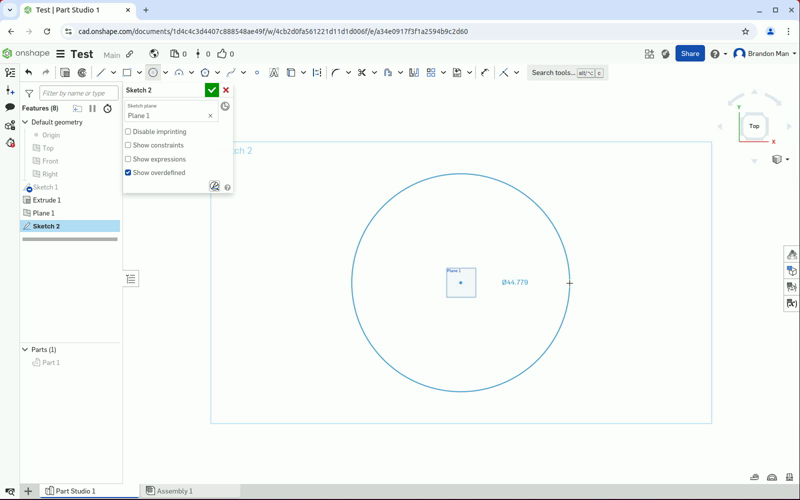
key(esc)
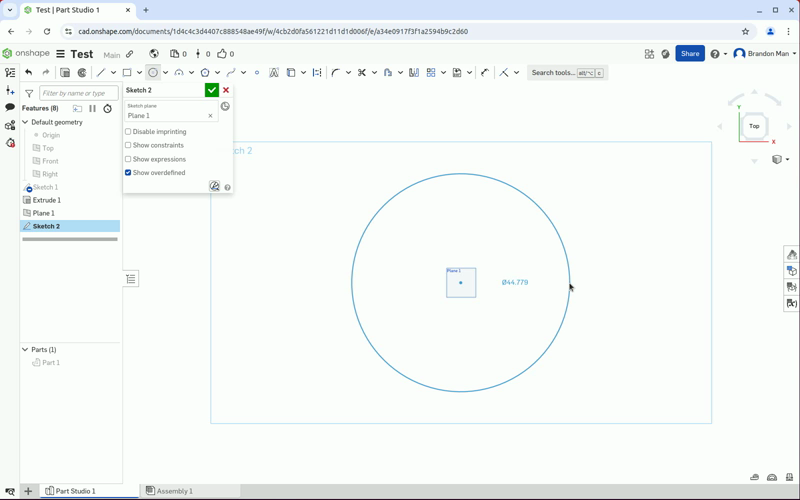
key(c)
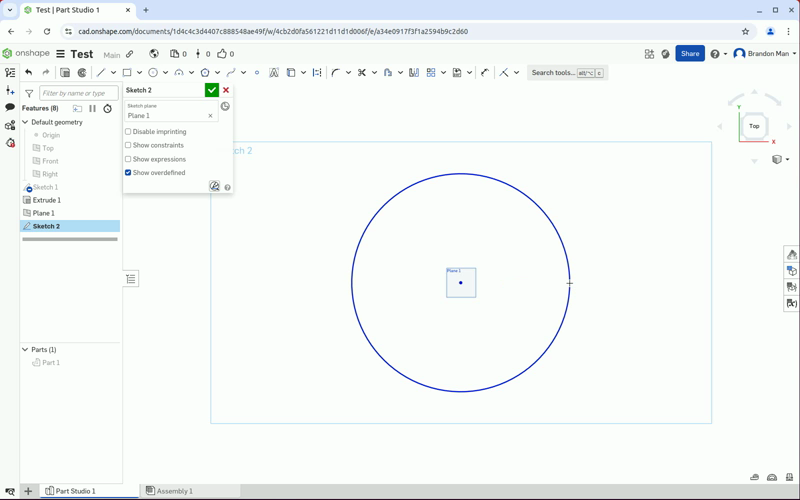
key_down(shift)
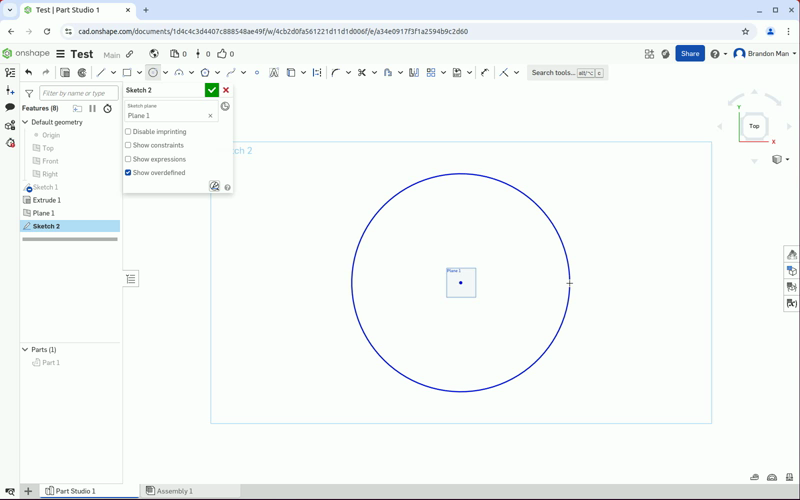
mouse_move(460, 282)
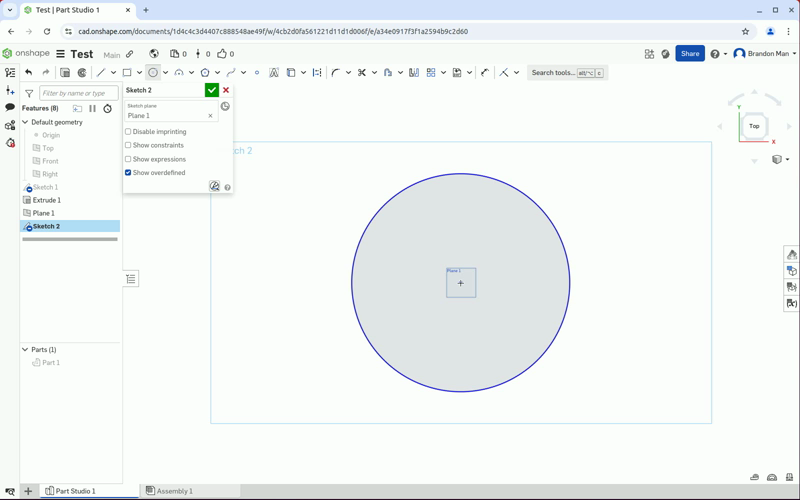
click(460, 282)
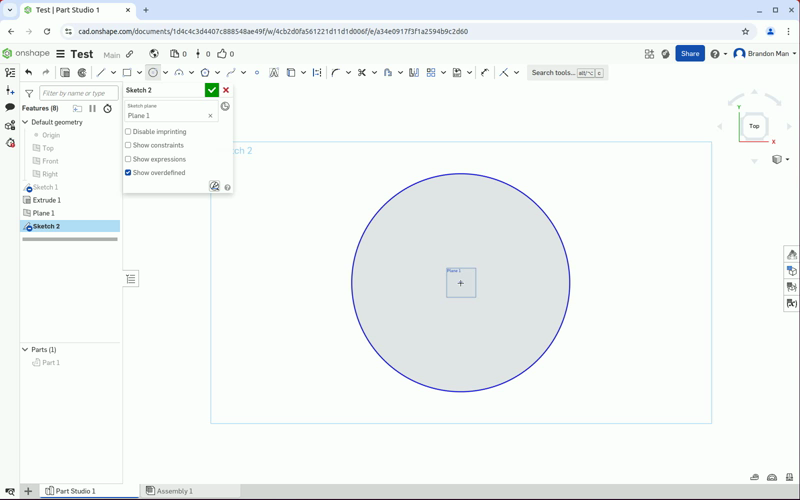
key_up(shift)
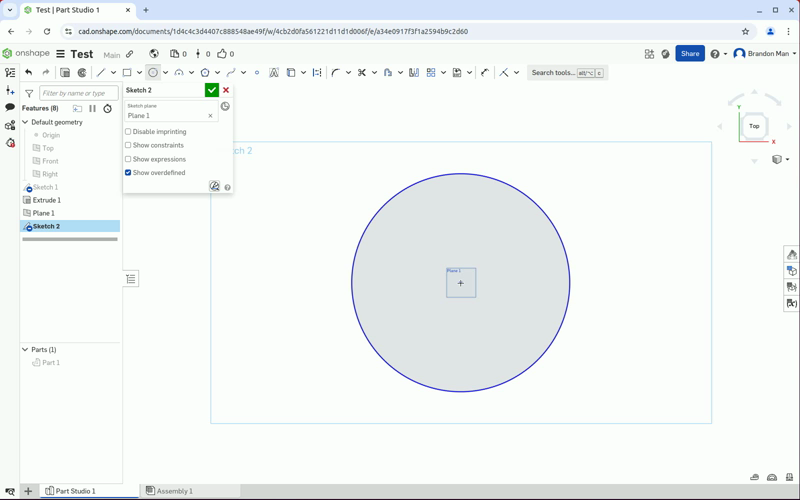
mouse_move(565, 282)
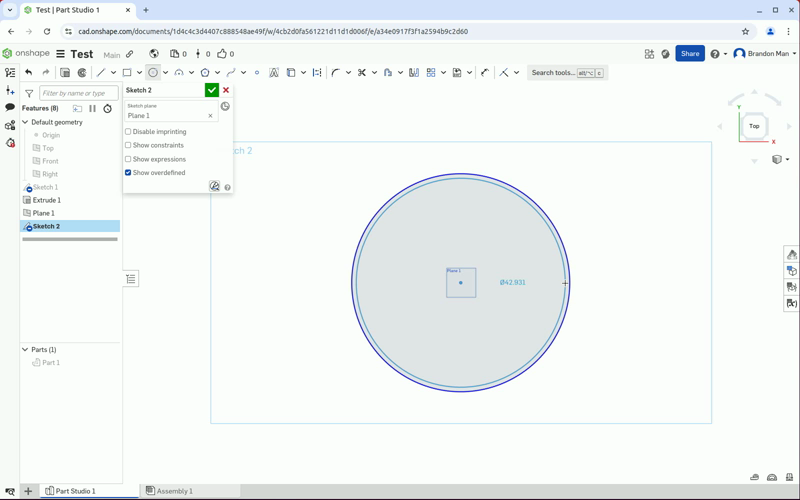
click(565, 282)
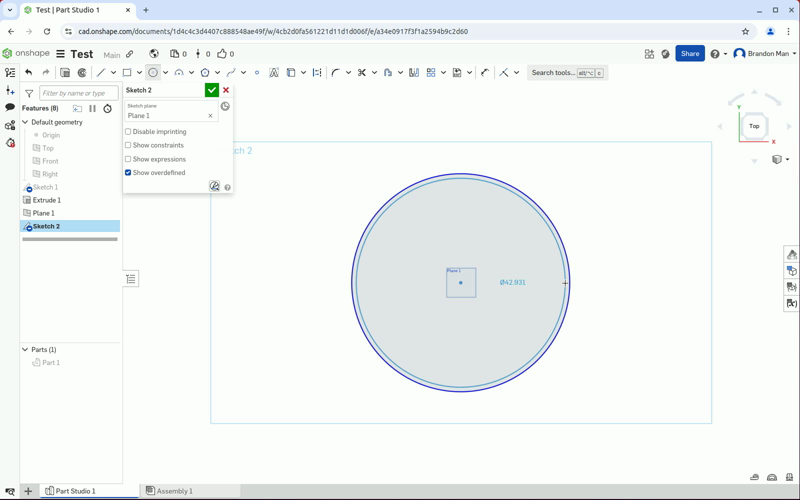
key(esc)
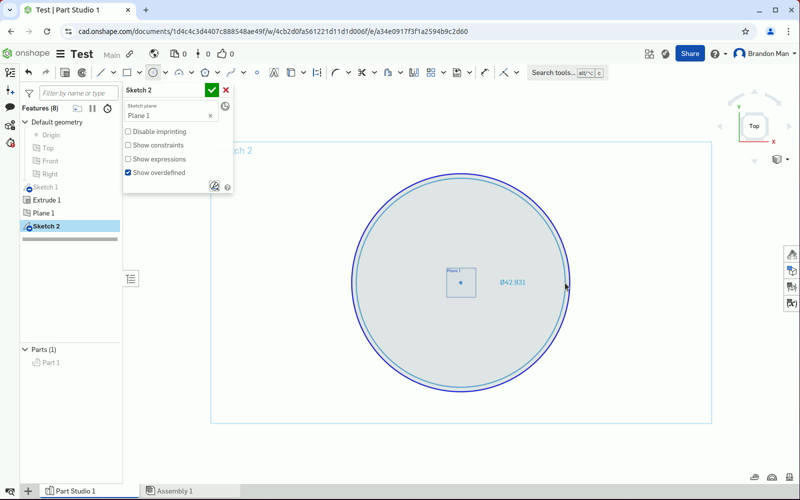
mouse_move(480, 178)
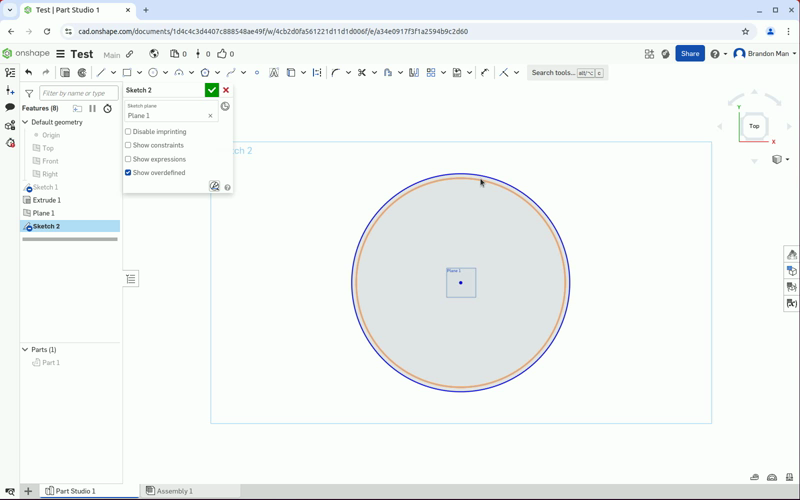
click(480, 178)
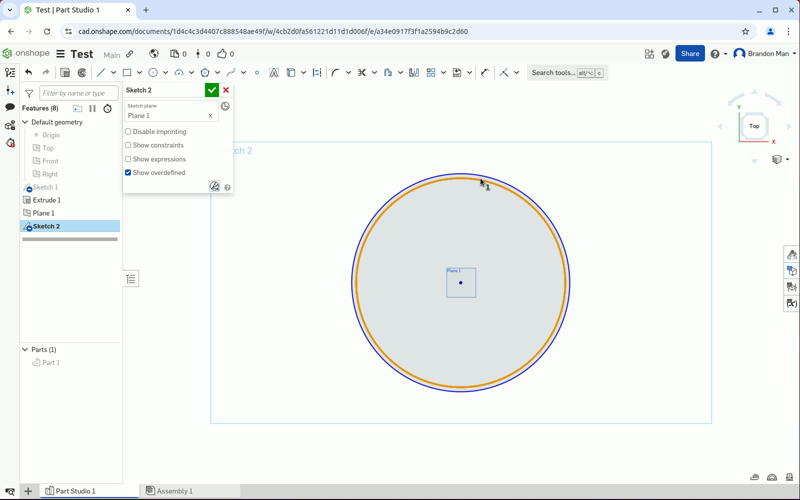
mouse_move(73, 352)
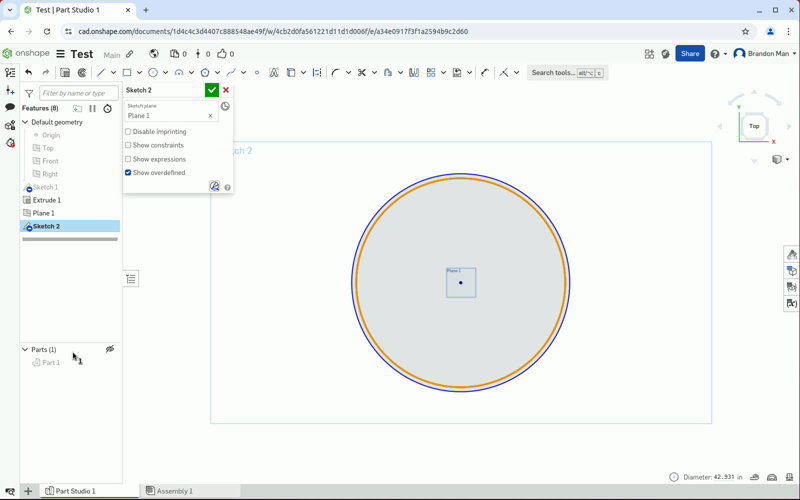
key(shift+y)
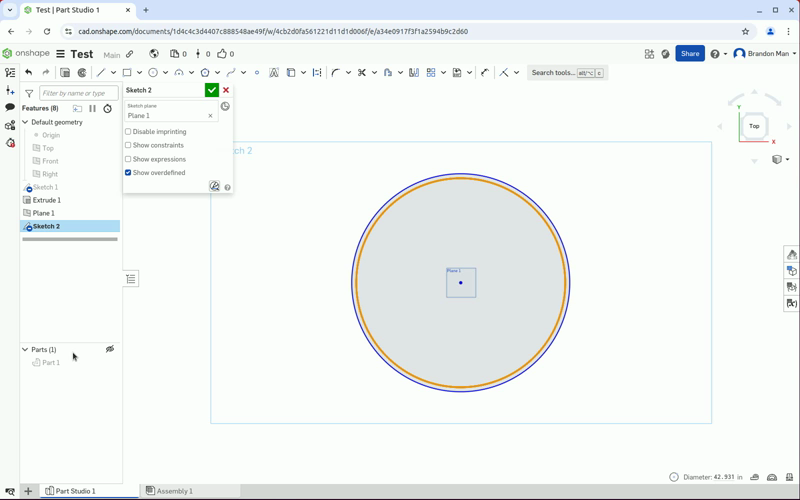
key(shift+e)
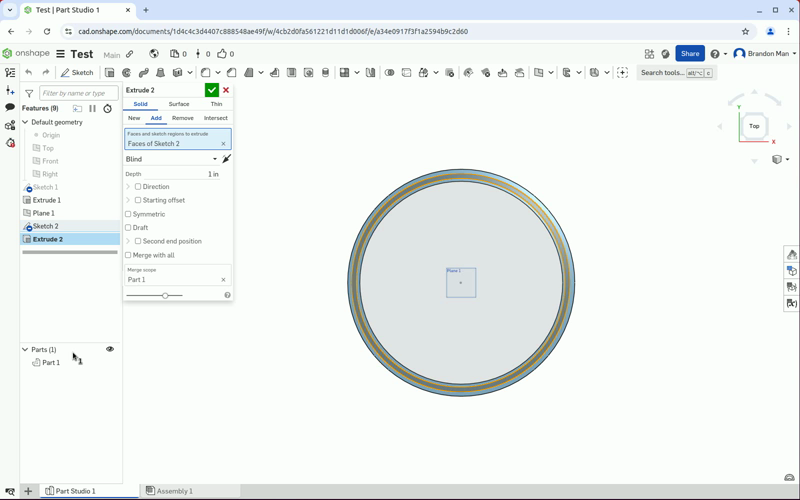
mouse_move(143, 106)
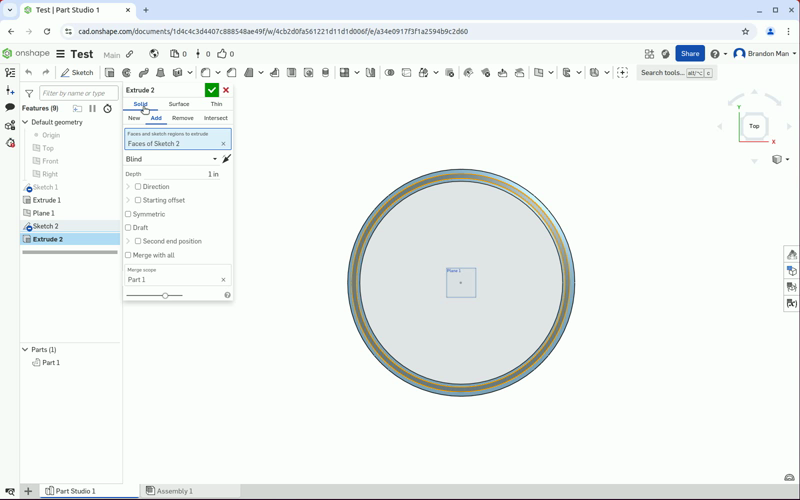
click(143, 106)
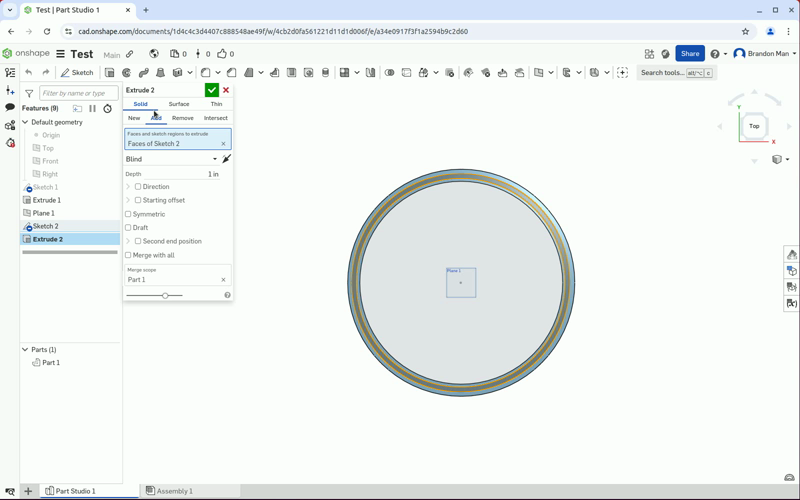
mouse_move(186, 120)
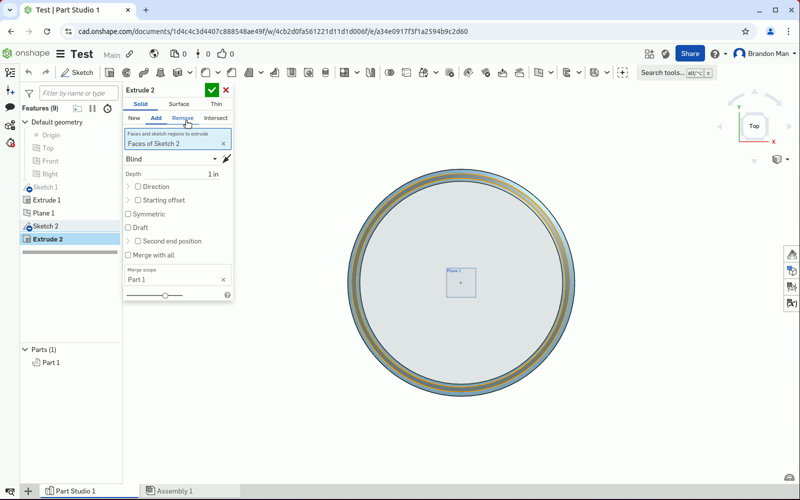
click(186, 120)
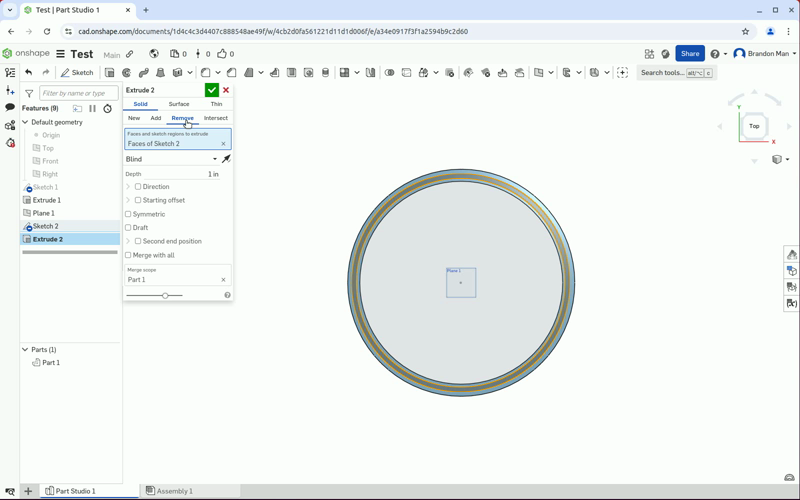
key(tab, 4)
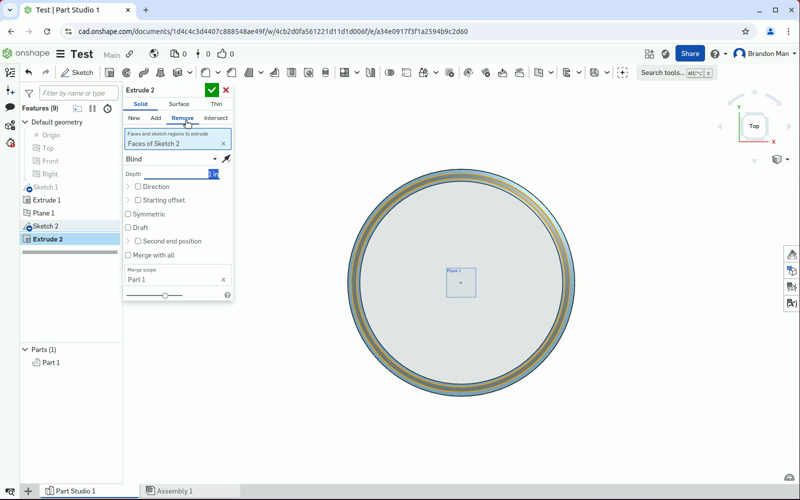
text(3.611)
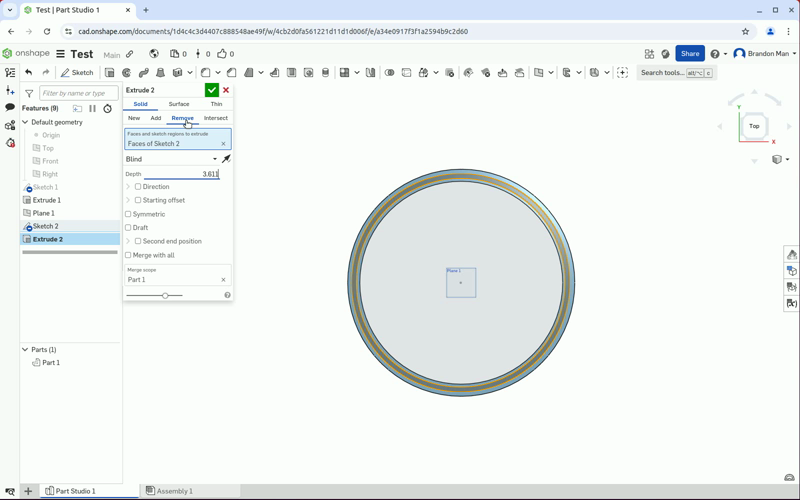
key(tab, 6)
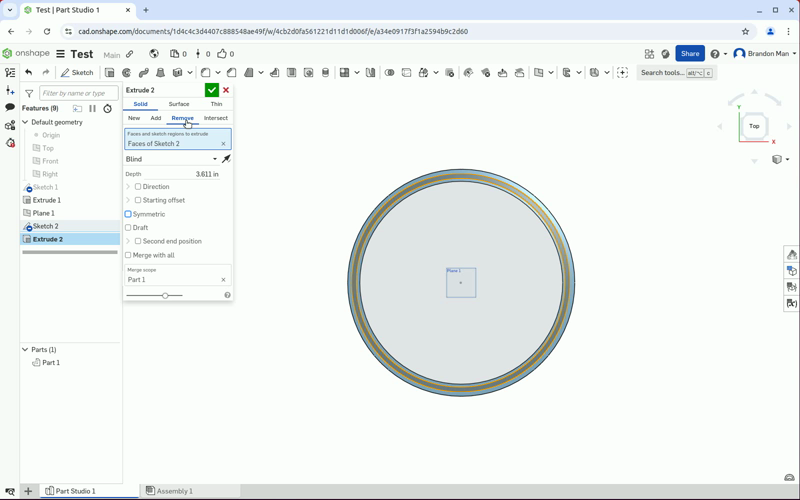
key(space)
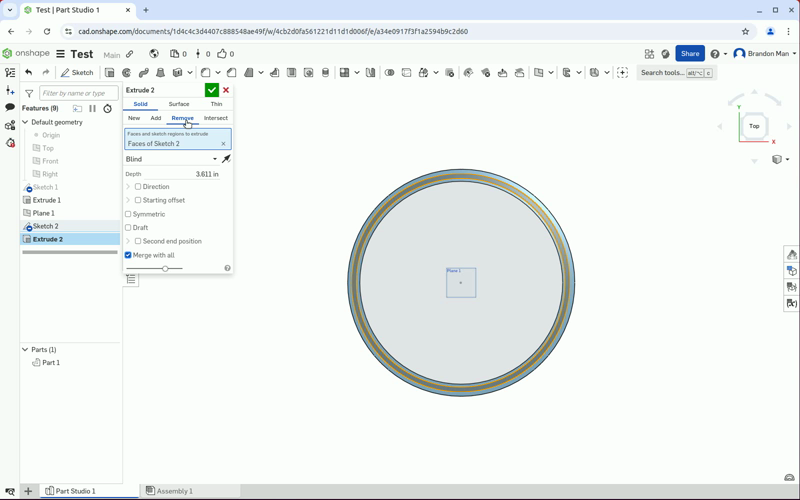
key(enter)
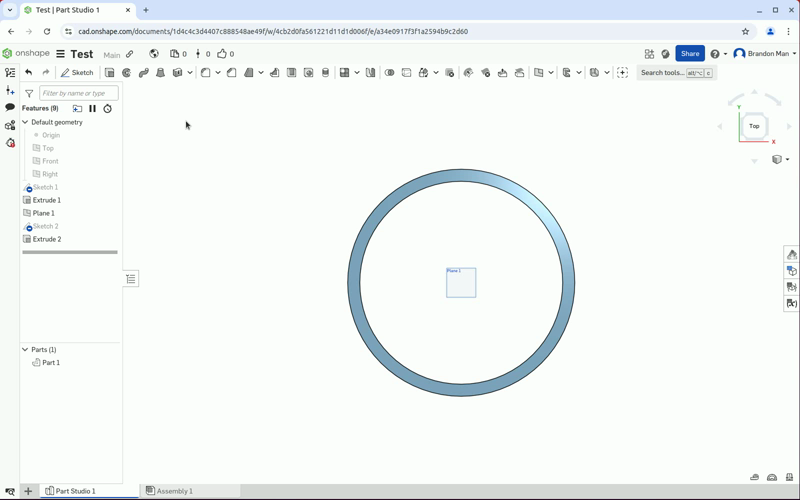
key(shift+h)
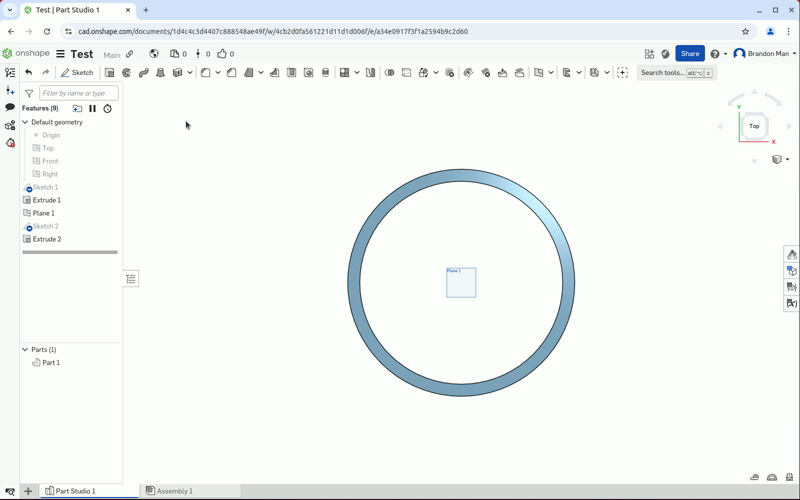
key(shift+h)
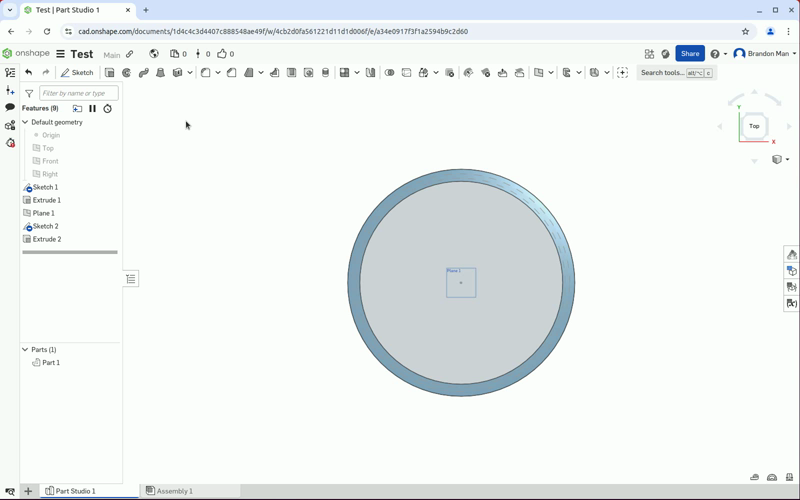
key(shift+7)
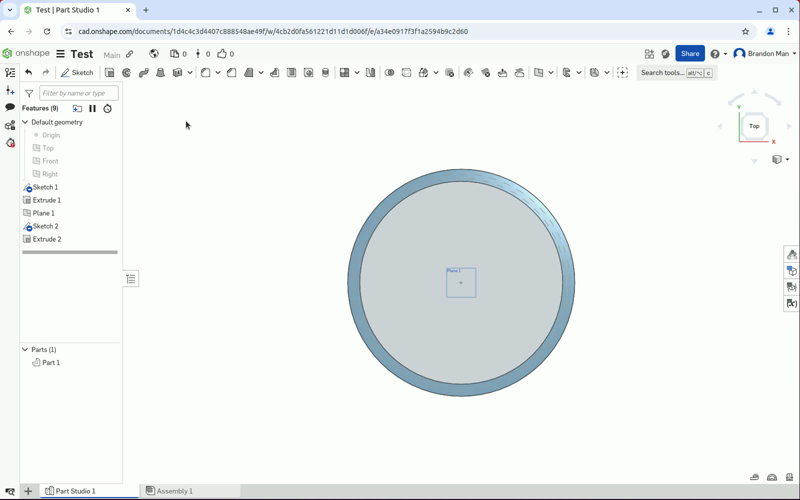
key(up, 3)
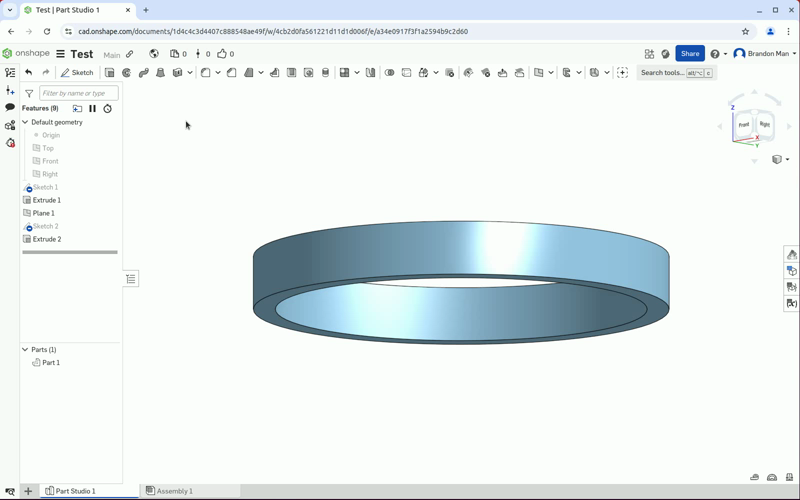
key(left, 3)
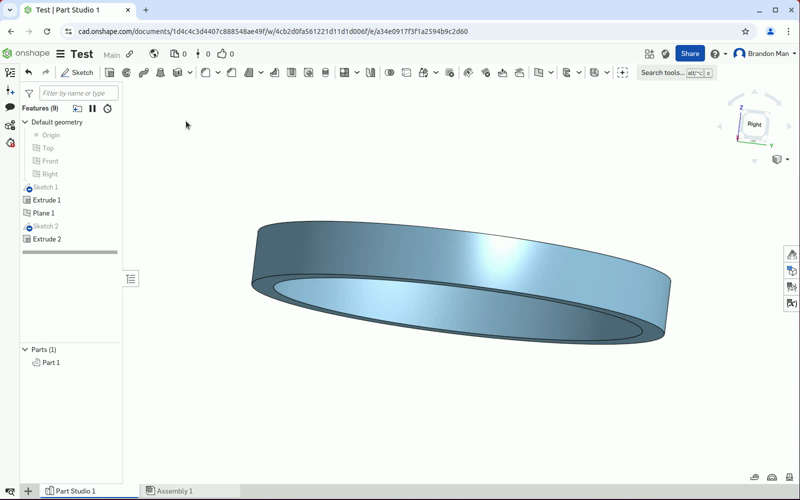
key(right, 3)
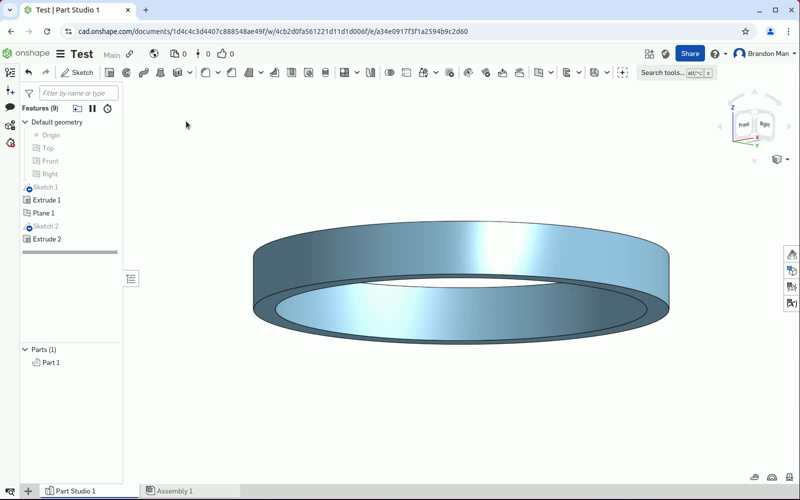
key(down, 3)
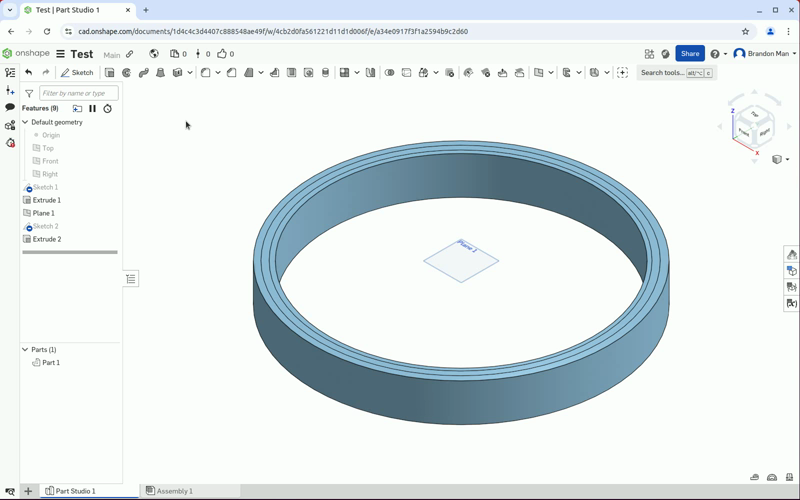
mouse_move(73, 189)
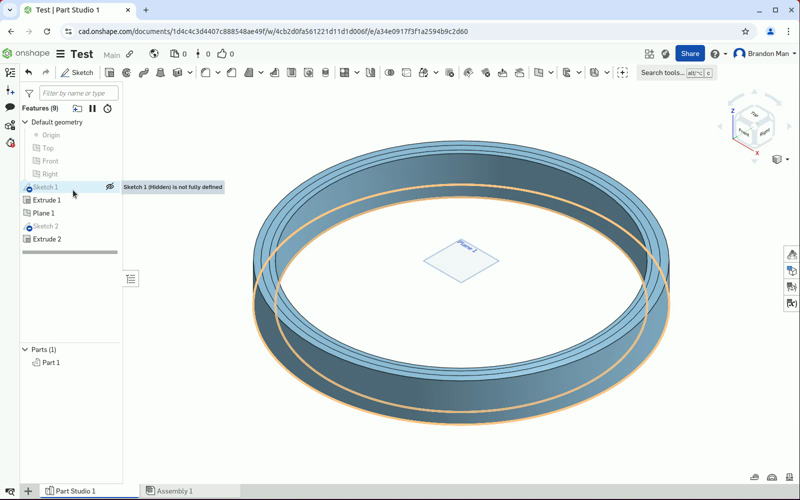
click(73, 189)